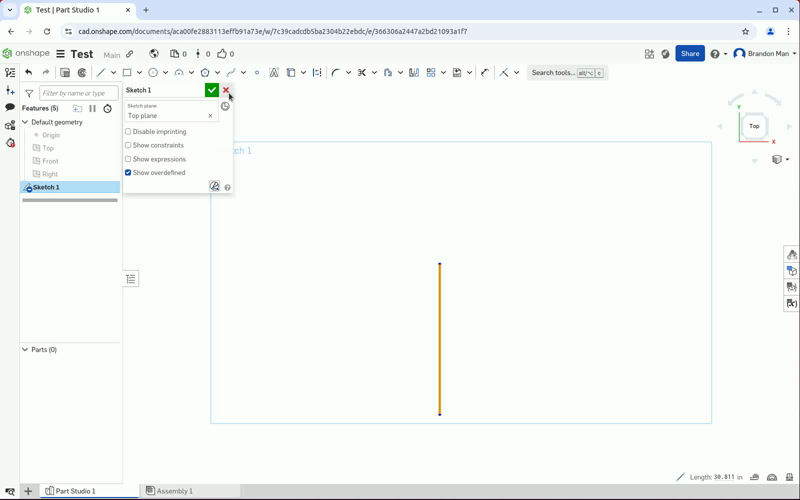
key(shift+h)
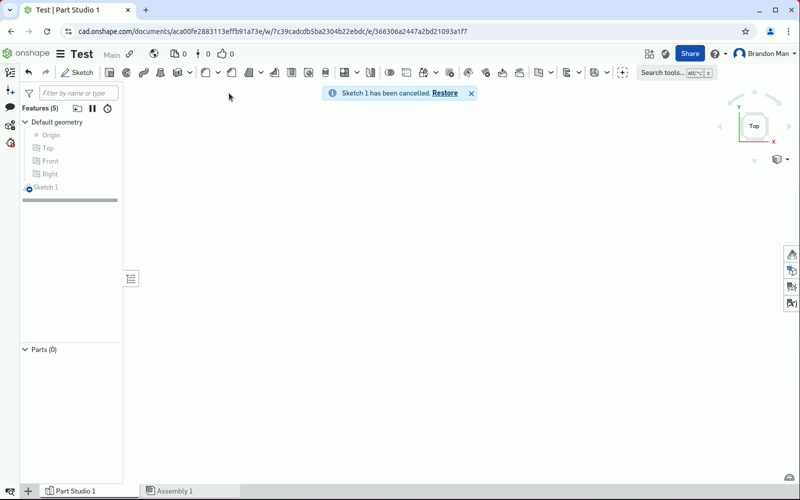
mouse_move(73, 352)
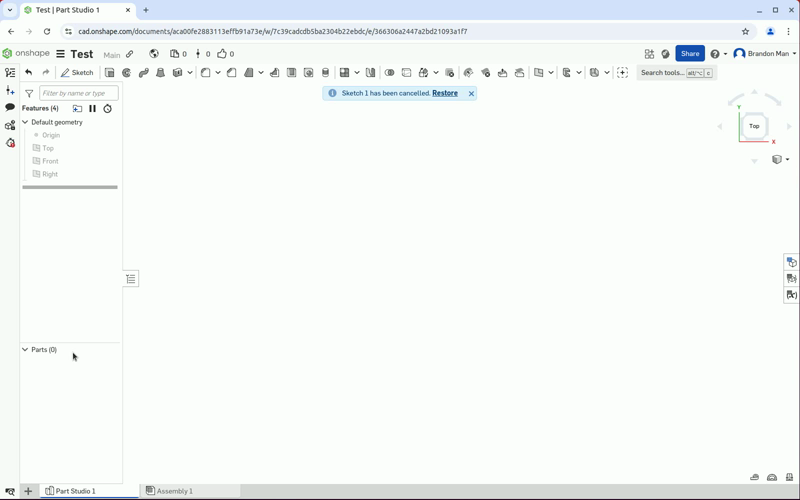
key(y)
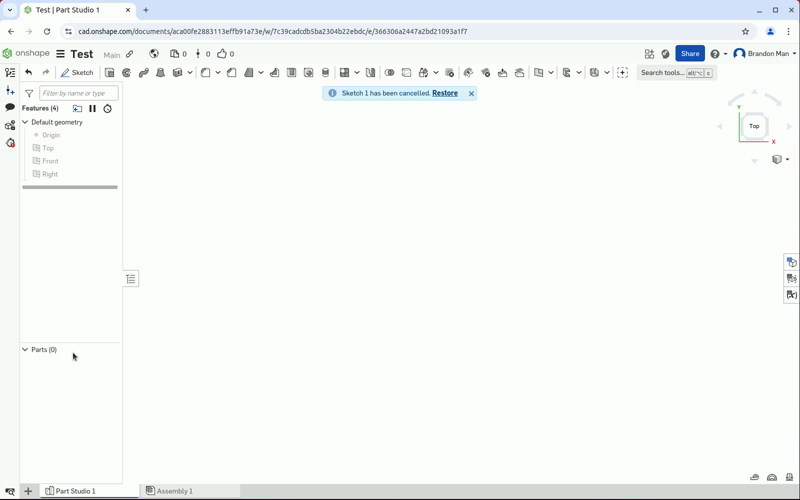
key(shift+p)
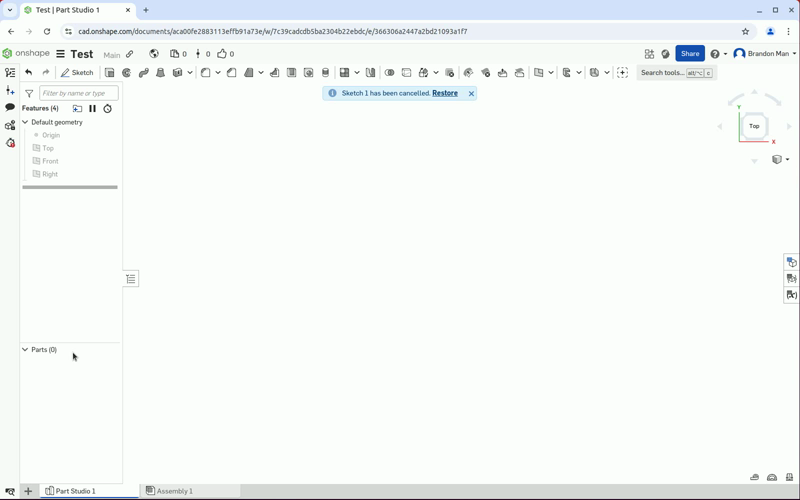
key(space)
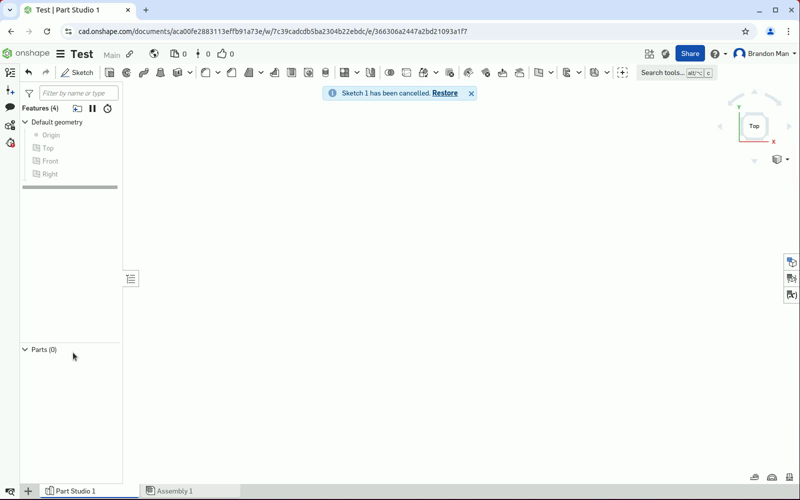
key_down(shift)
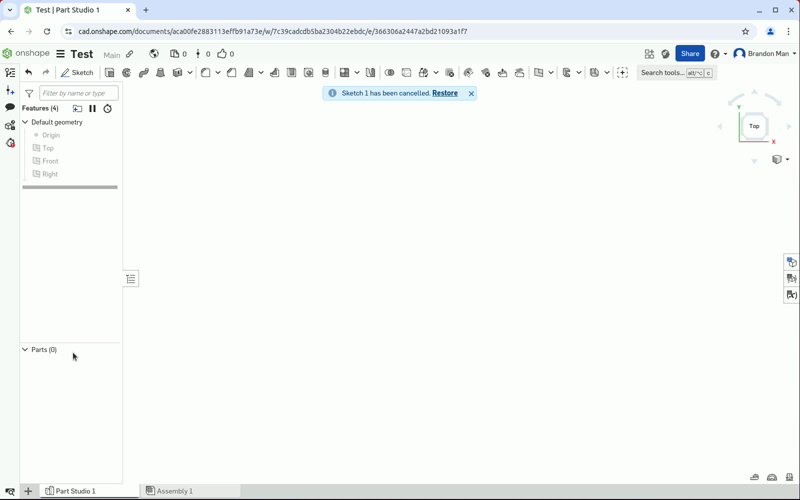
key(up)
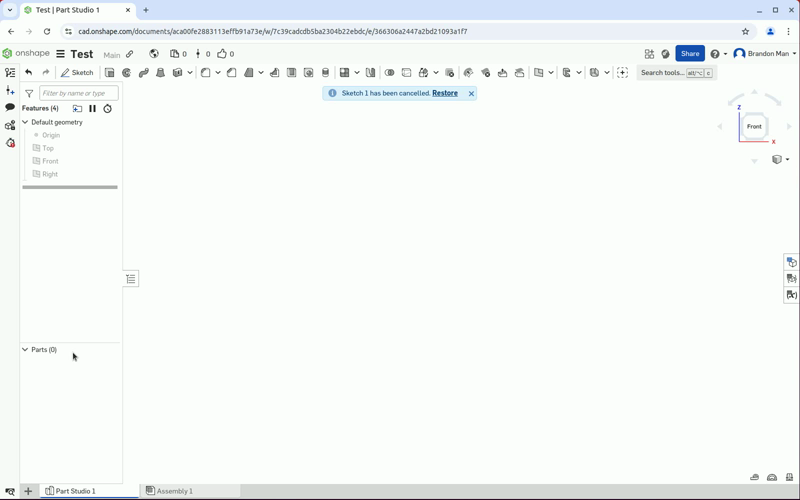
key_up(shift)
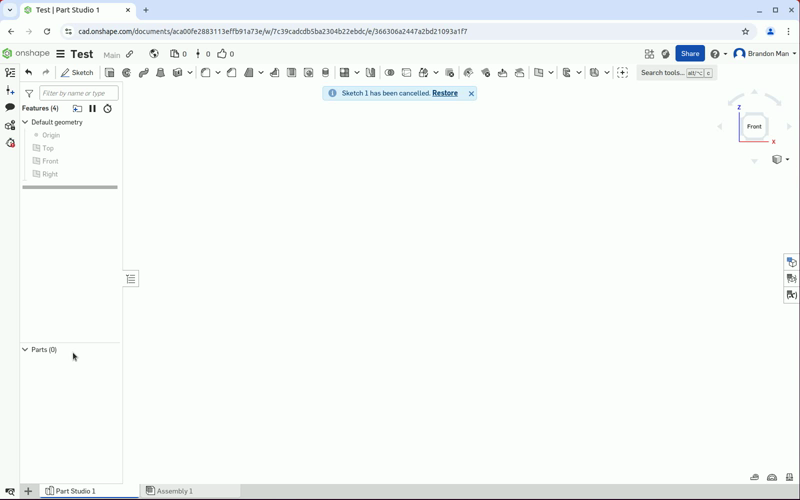
mouse_move(73, 352)
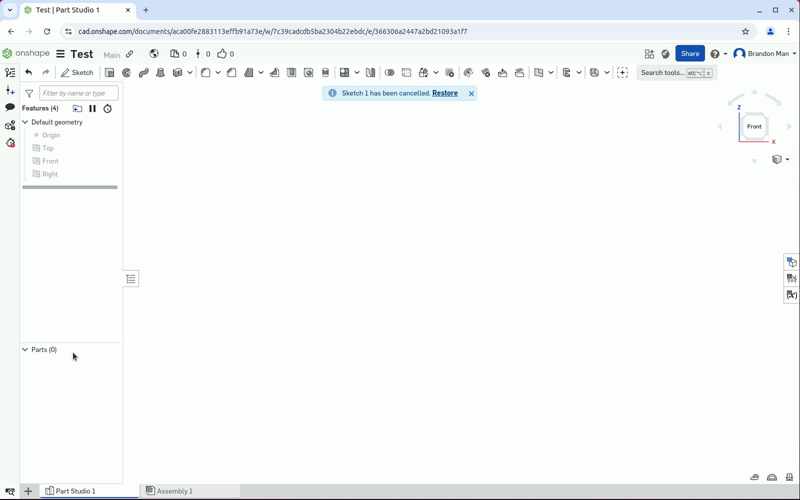
key(shift+y)
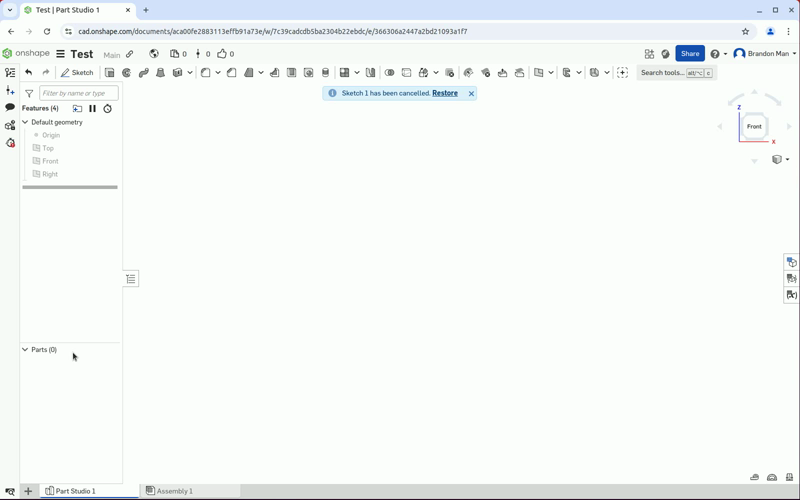
key(shift+s)
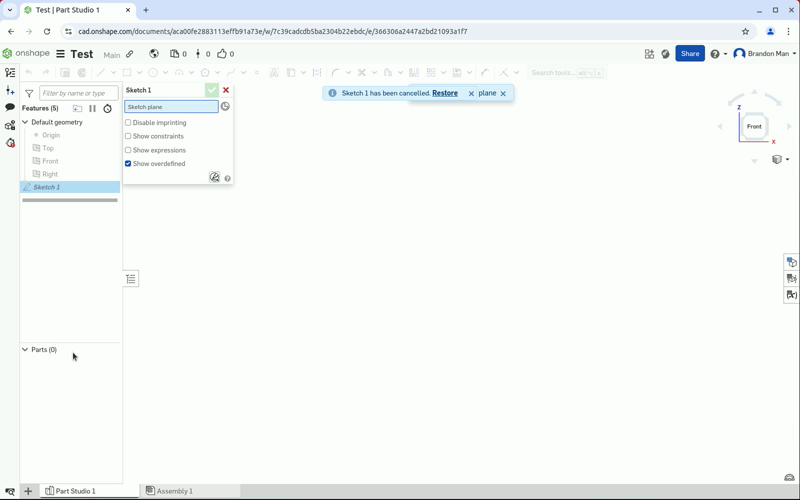
mouse_move(73, 163)
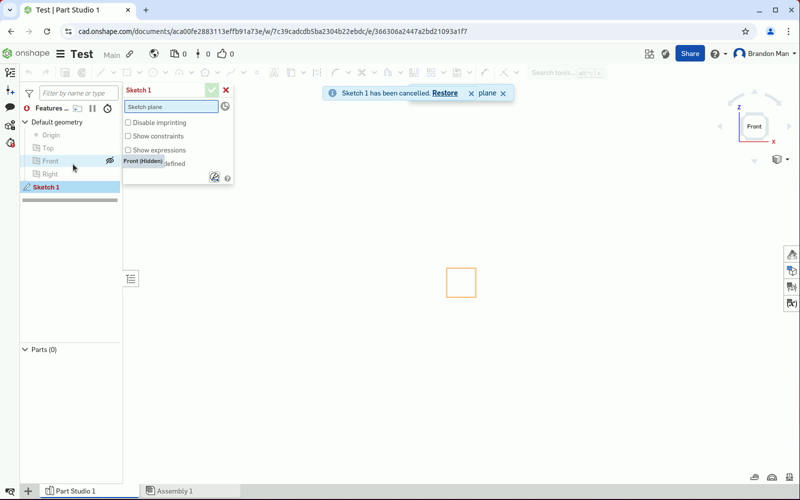
click(73, 163)
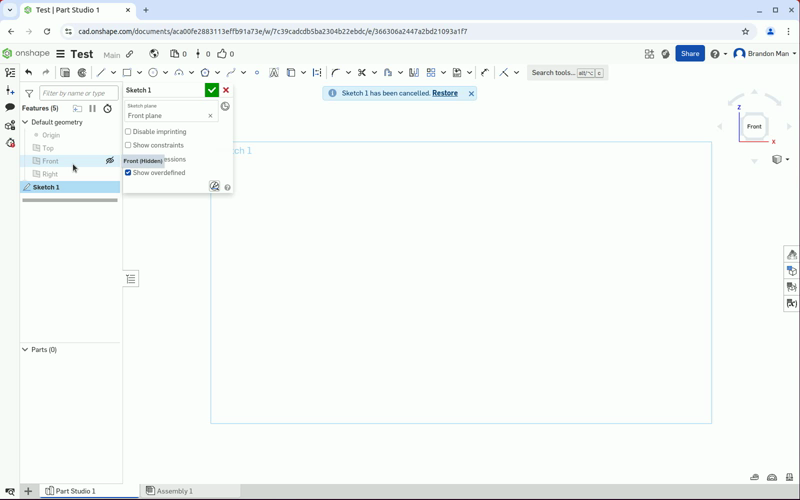
mouse_move(73, 352)
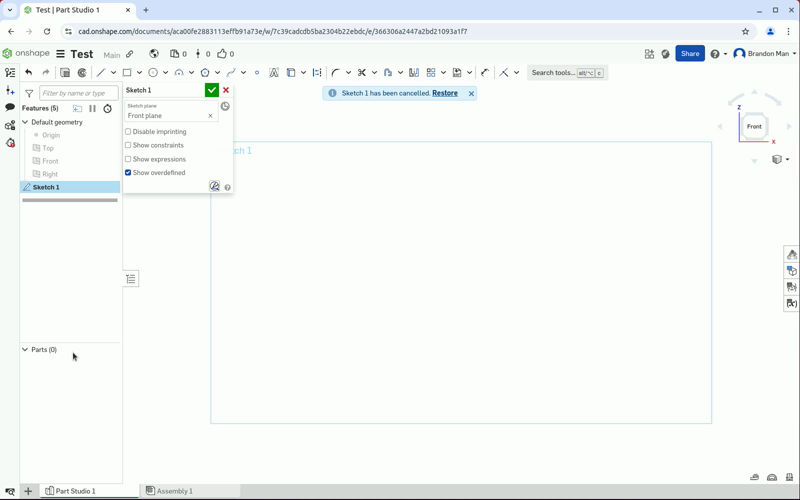
key(y)
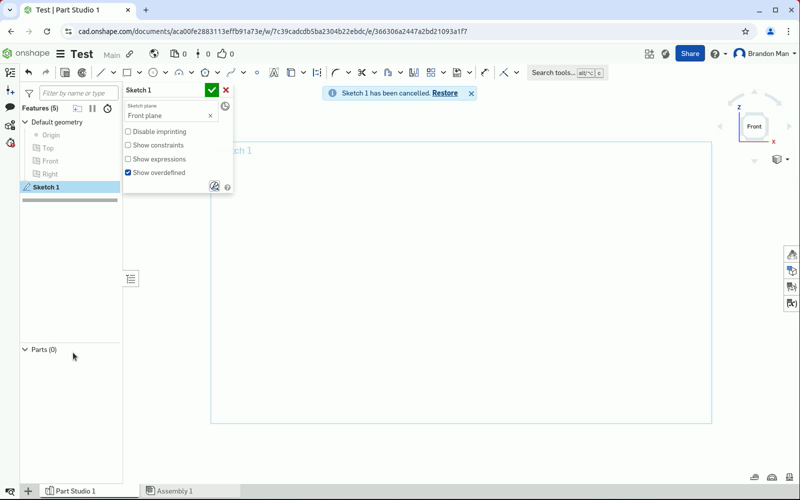
key(c)
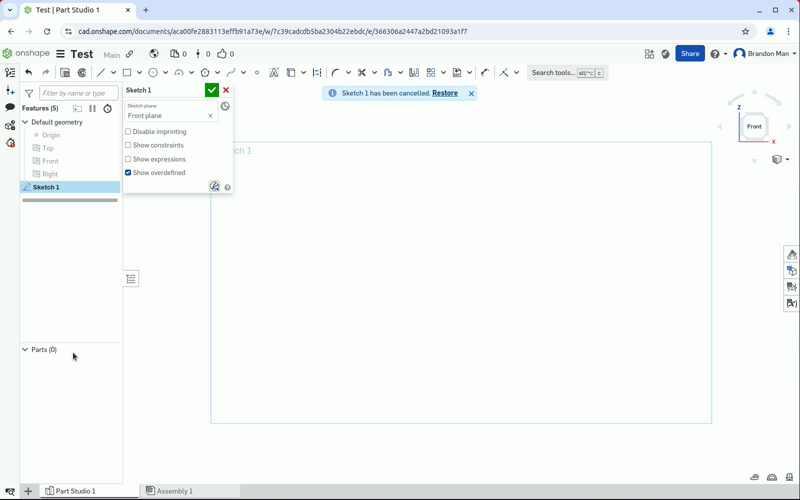
key_down(shift)
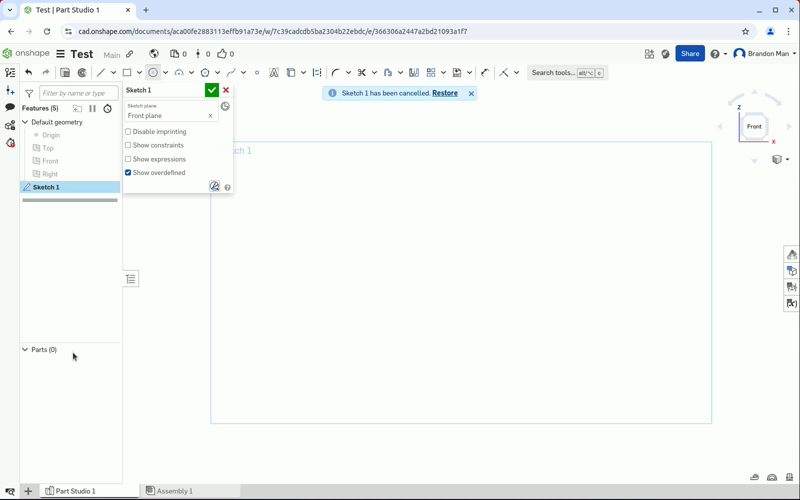
mouse_move(461, 282)
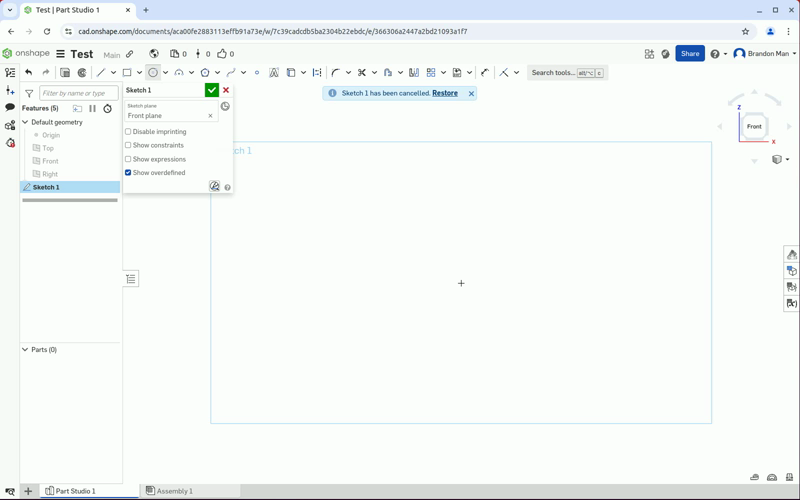
click(461, 282)
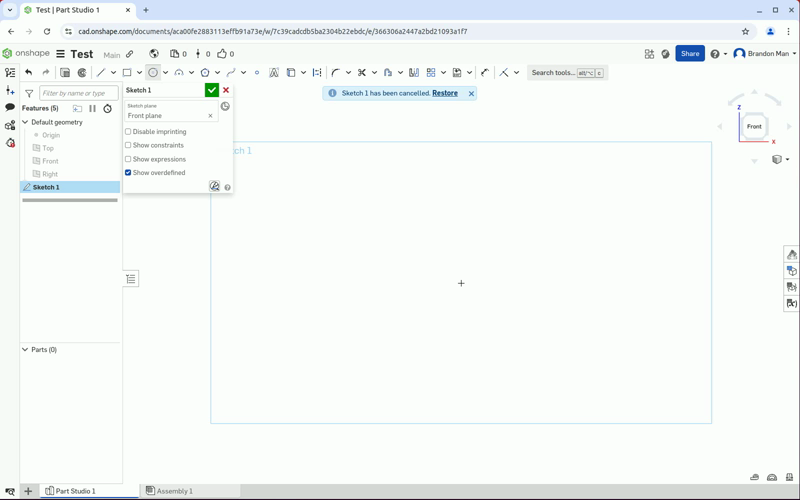
key_up(shift)
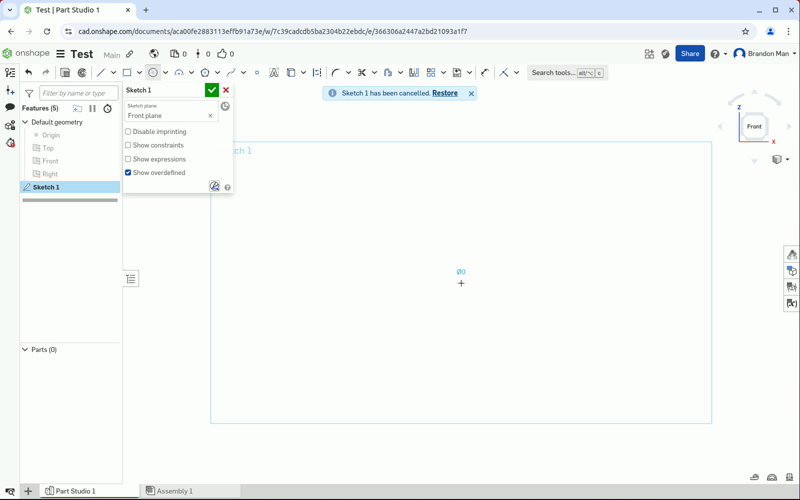
mouse_move(546, 282)
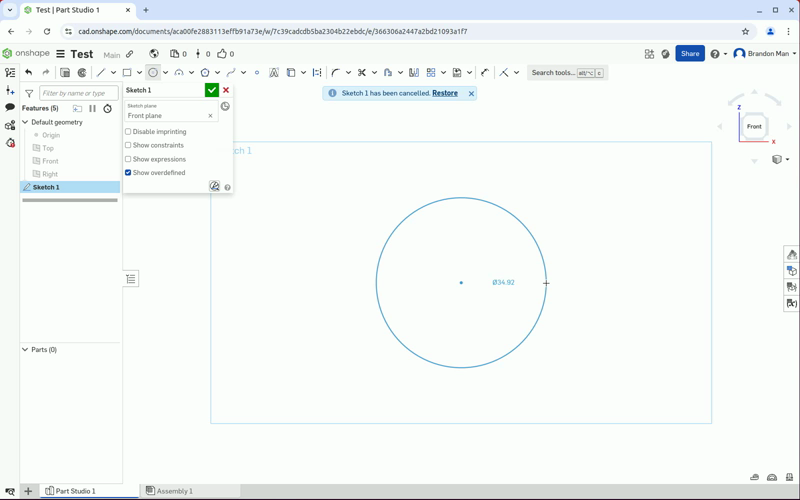
click(546, 282)
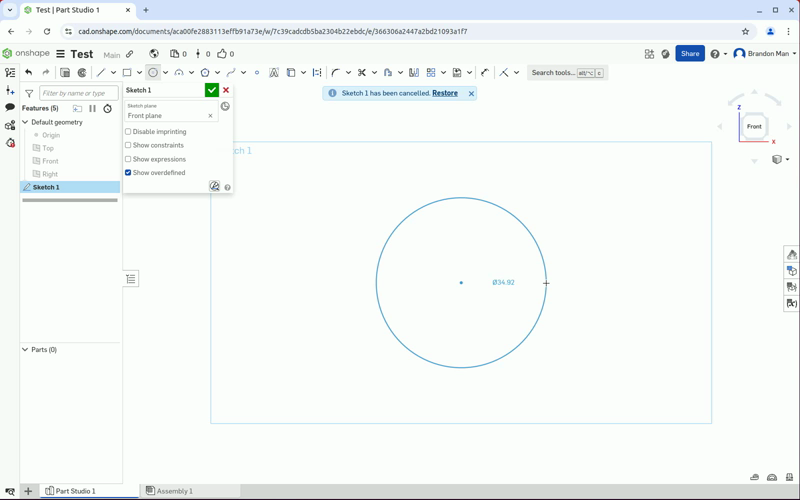
key(esc)
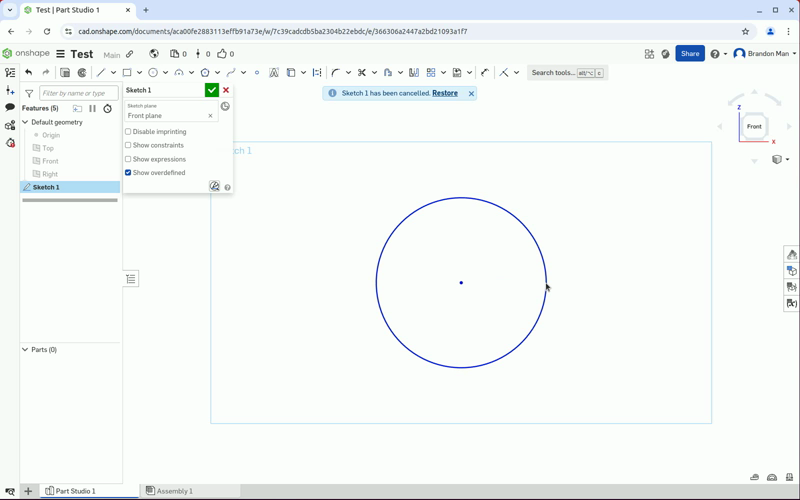
mouse_move(480, 247)
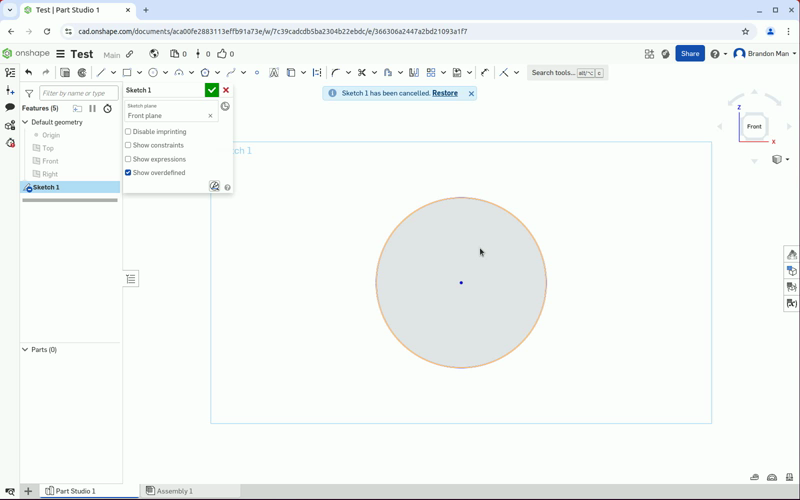
click(480, 247)
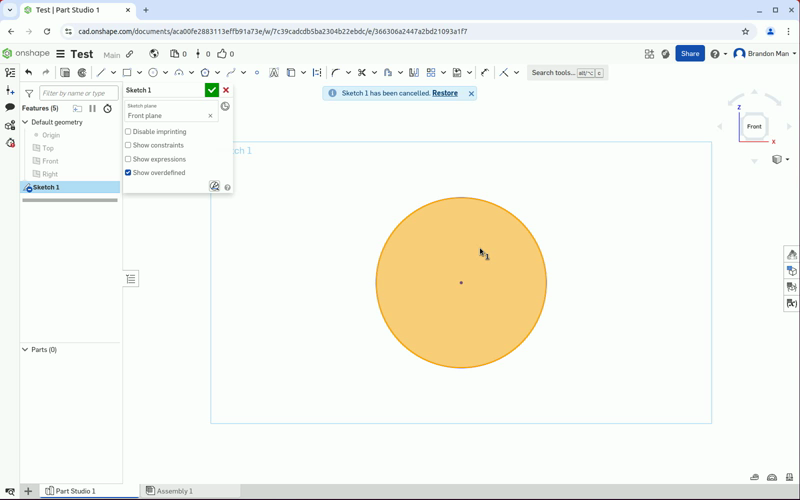
mouse_move(73, 352)
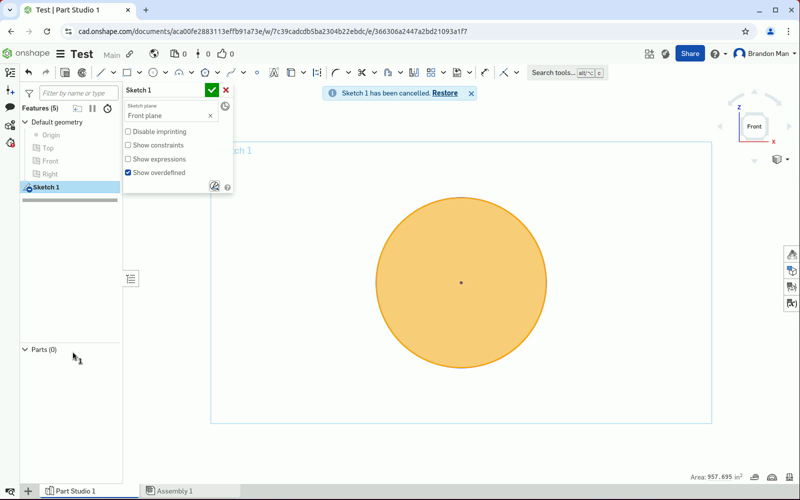
key(shift+y)
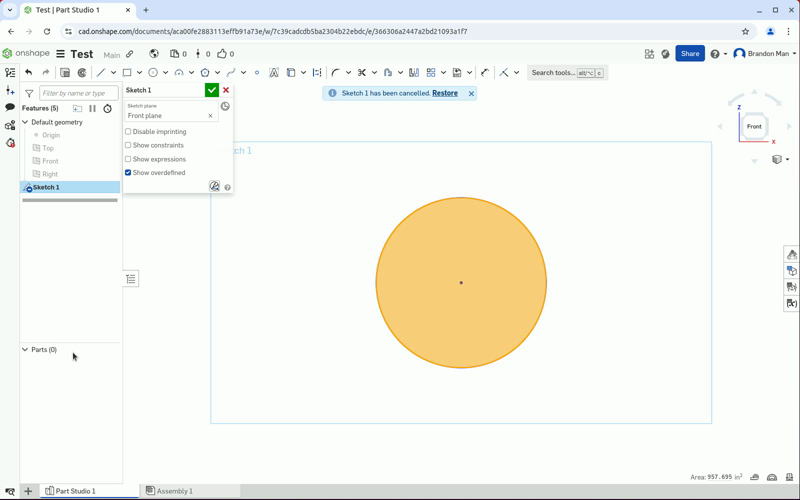
key(shift+e)
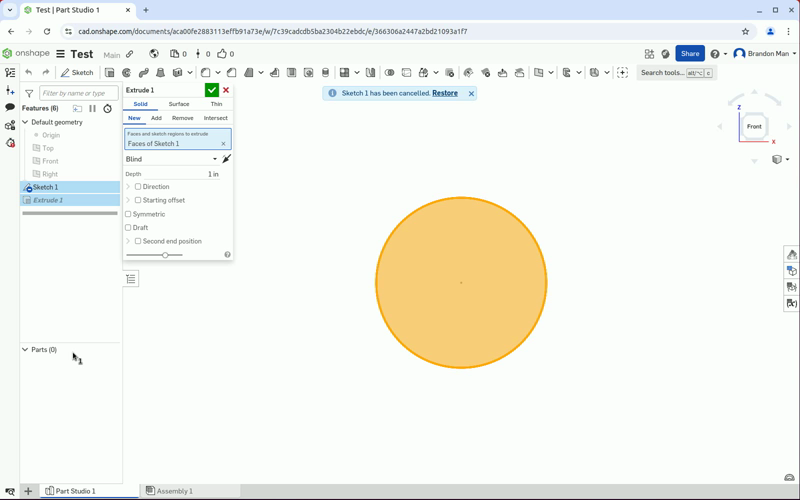
mouse_move(143, 106)
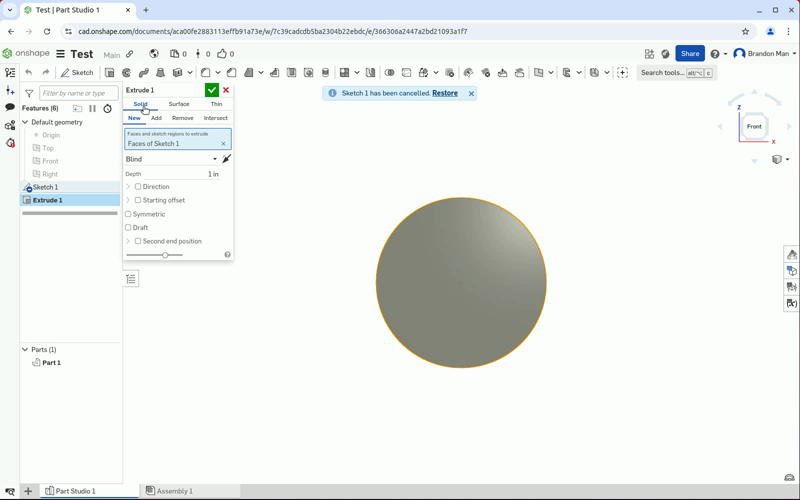
click(143, 106)
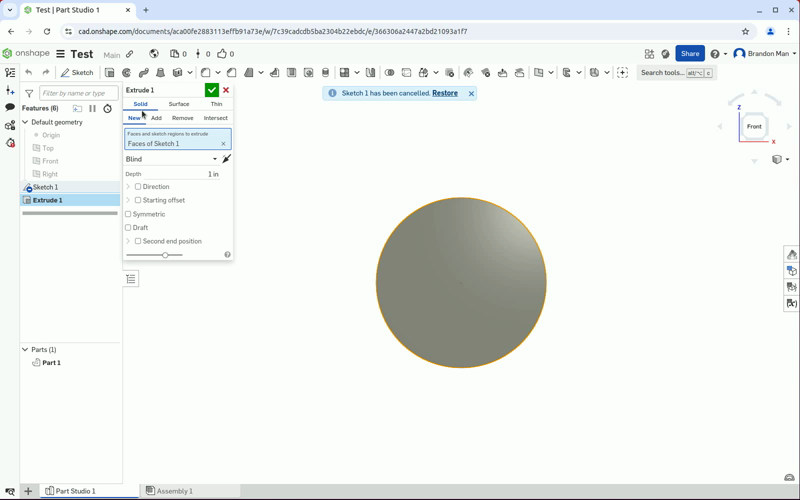
mouse_move(137, 120)
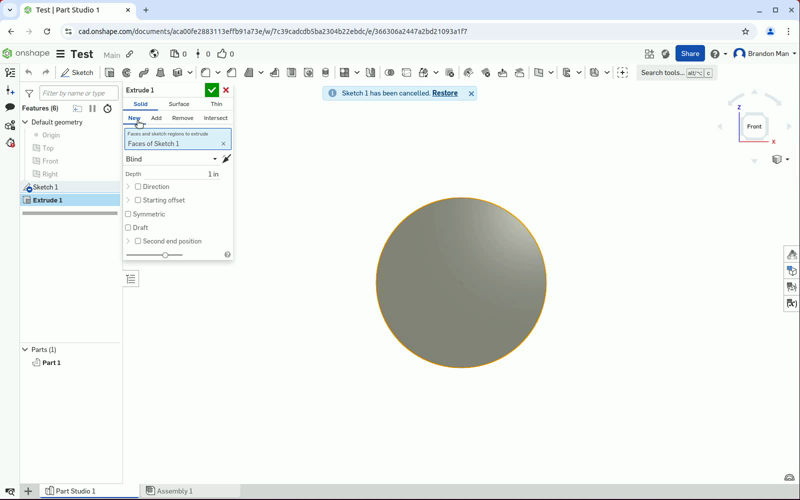
click(137, 120)
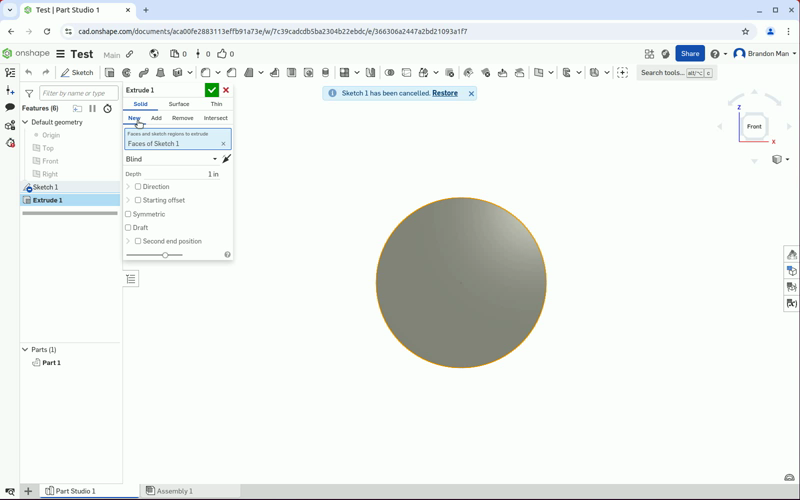
key(tab, 4)
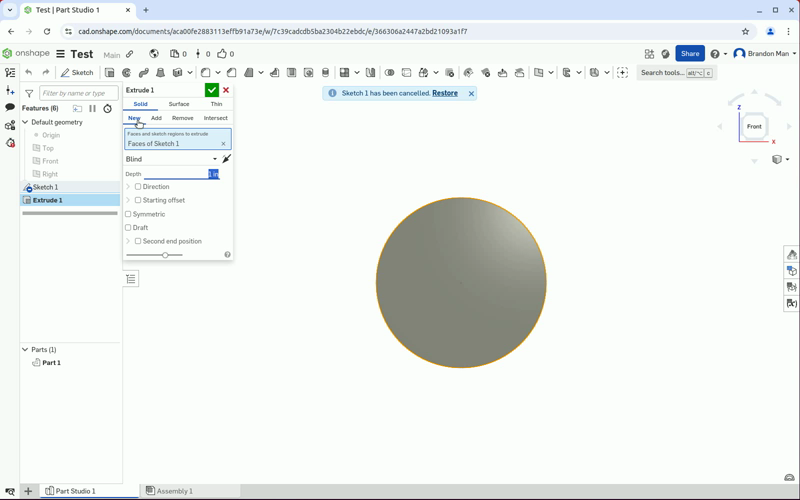
text(8.906)
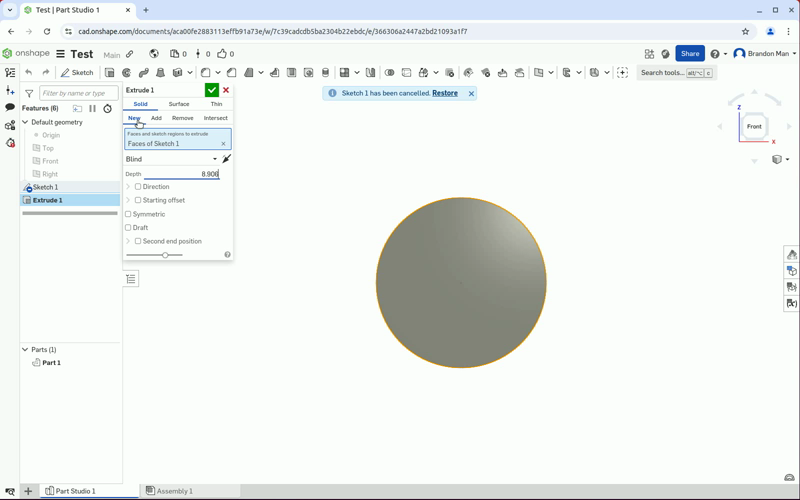
key(enter)
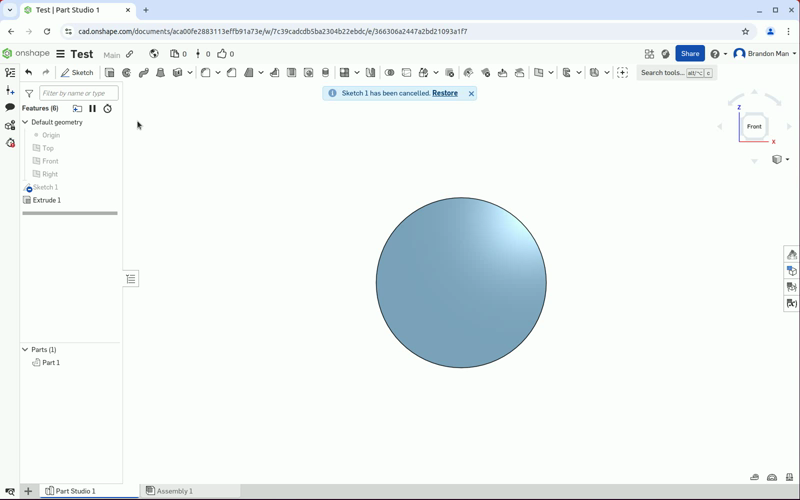
key(shift+h)
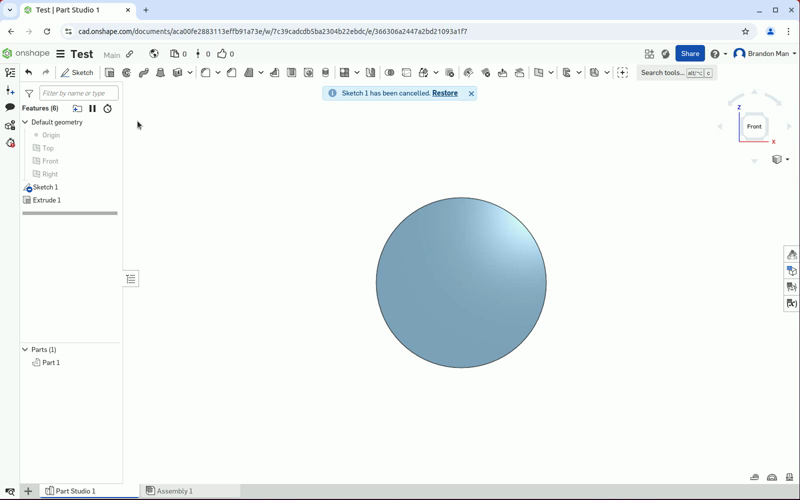
key(shift+h)
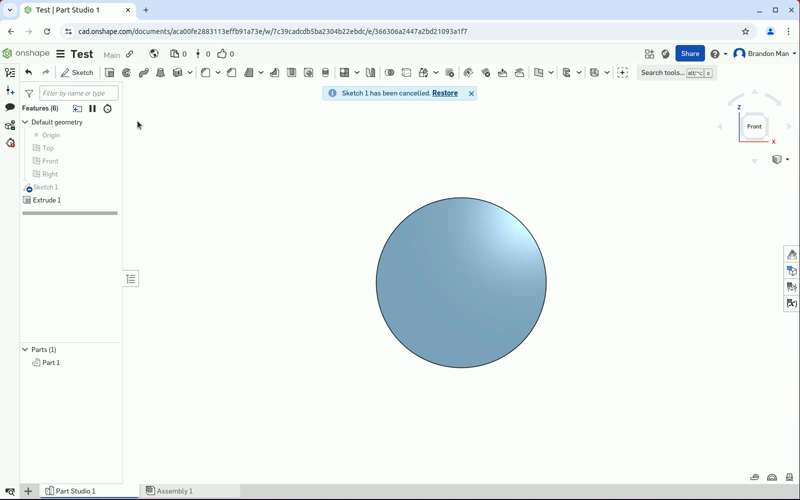
mouse_move(73, 189)
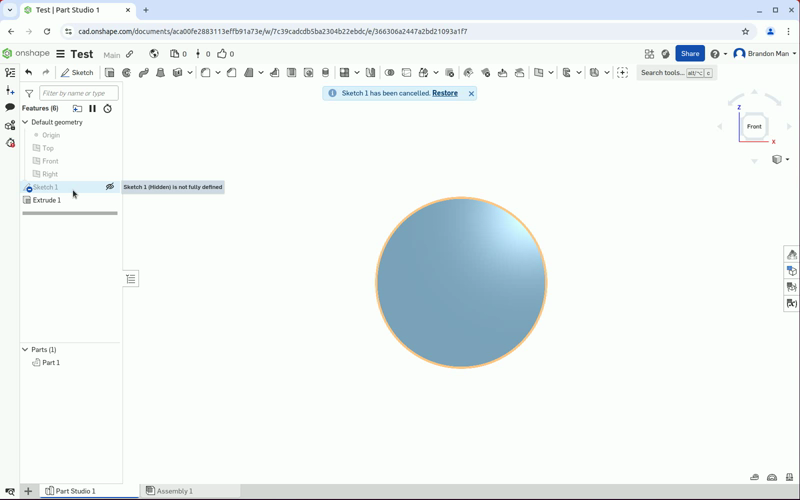
click(73, 189)
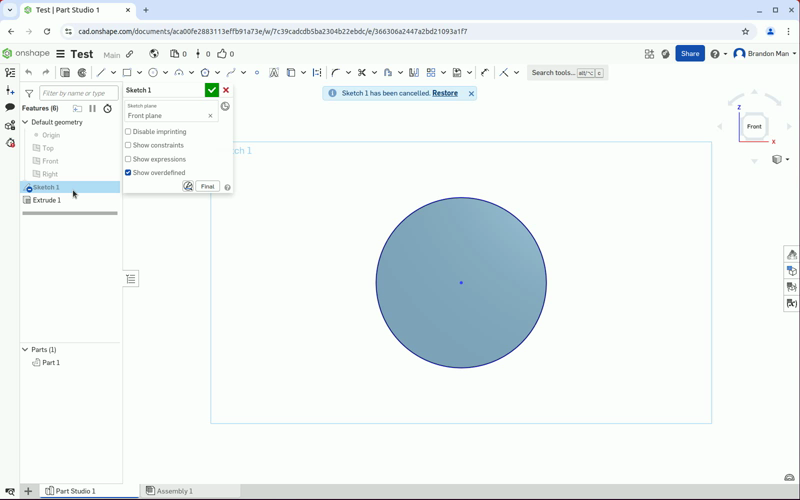
mouse_move(229, 92)
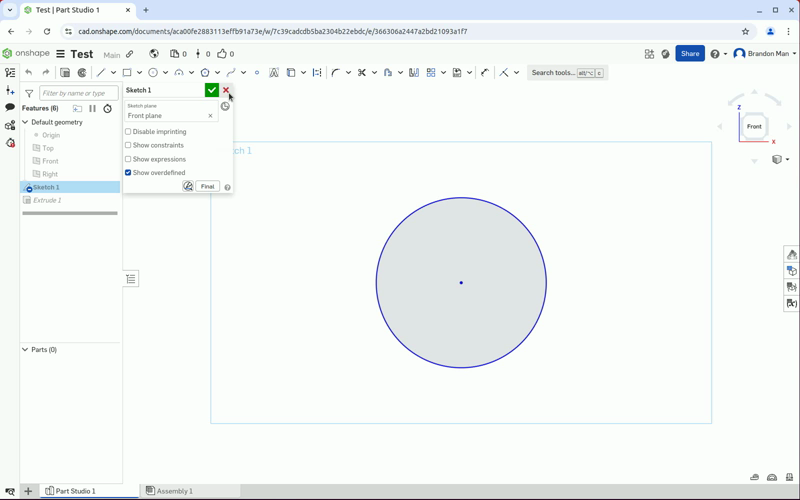
click(229, 92)
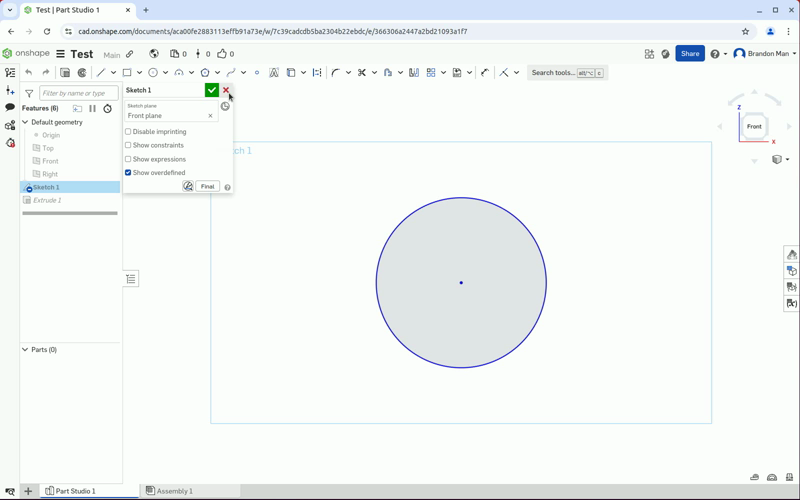
key(shift+s)
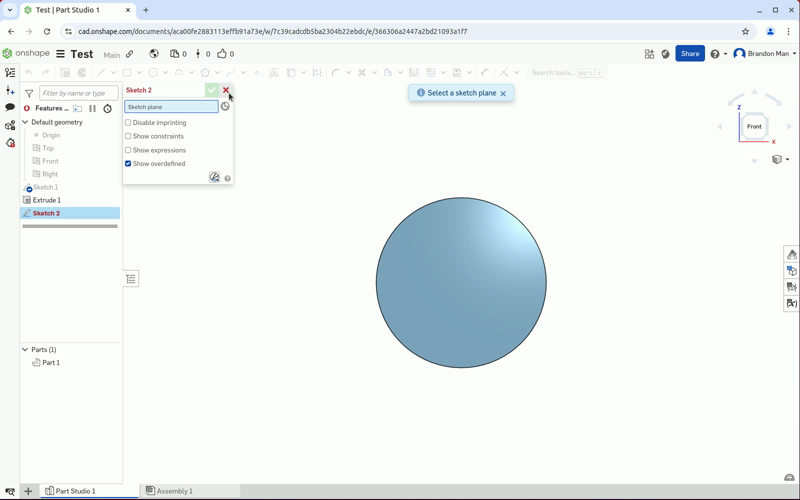
mouse_move(73, 163)
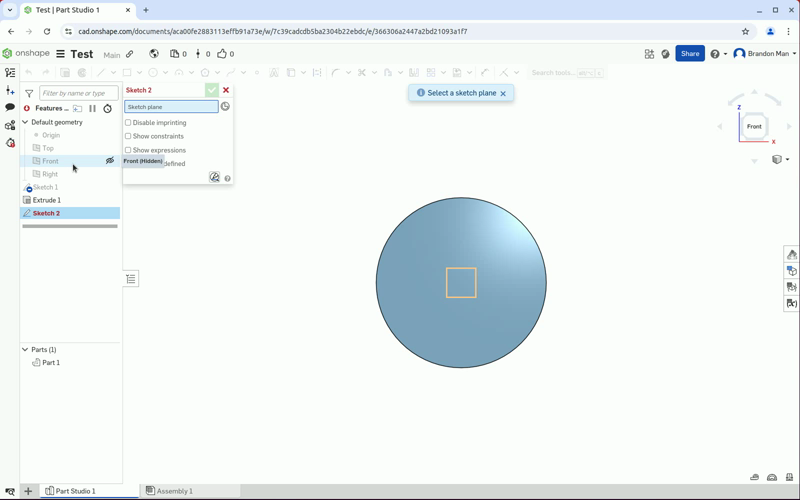
click(73, 163)
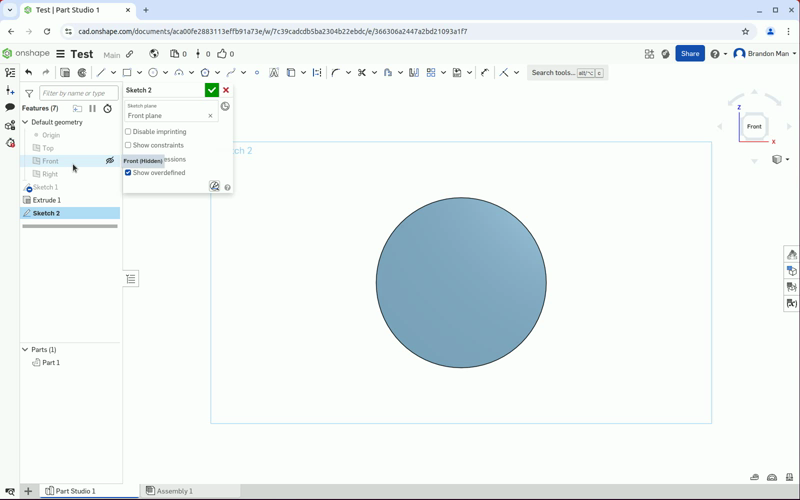
mouse_move(73, 352)
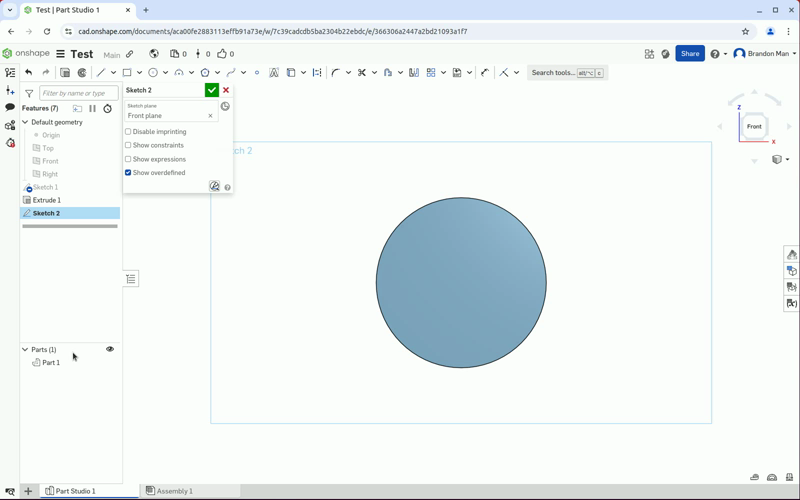
key(y)
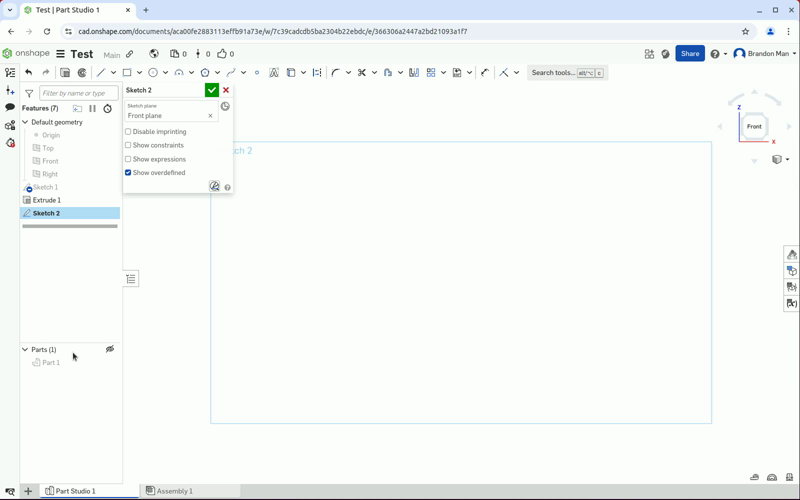
key(l)
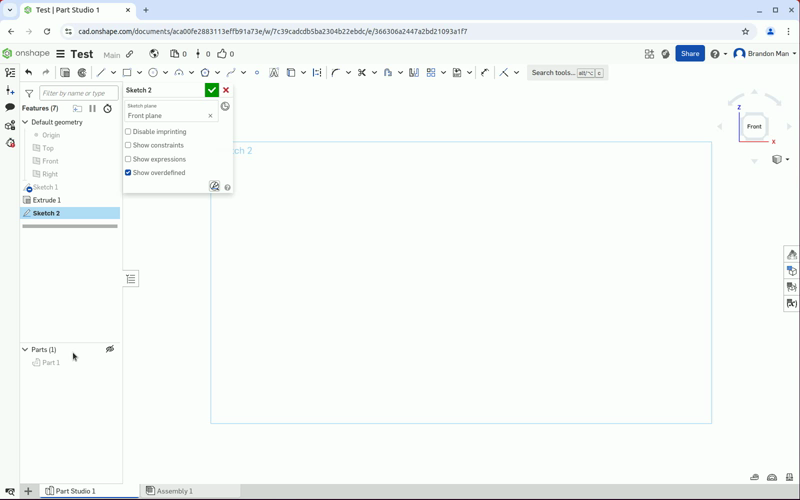
key_down(shift)
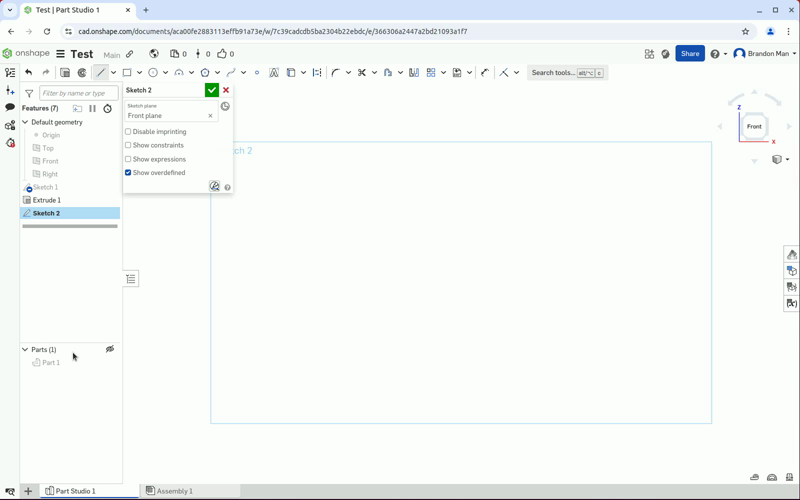
mouse_move(389, 282)
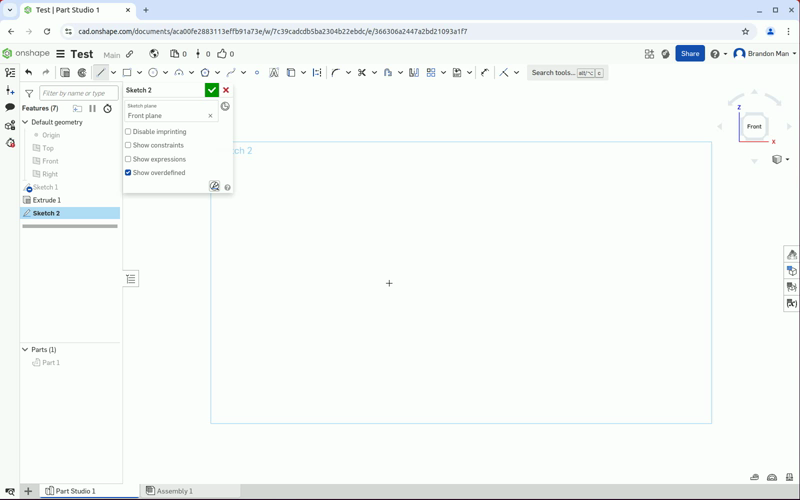
click(389, 282)
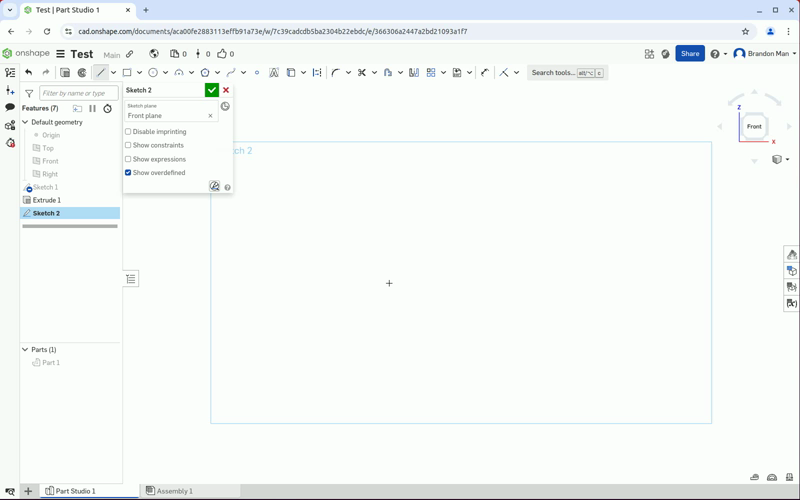
key_up(shift)
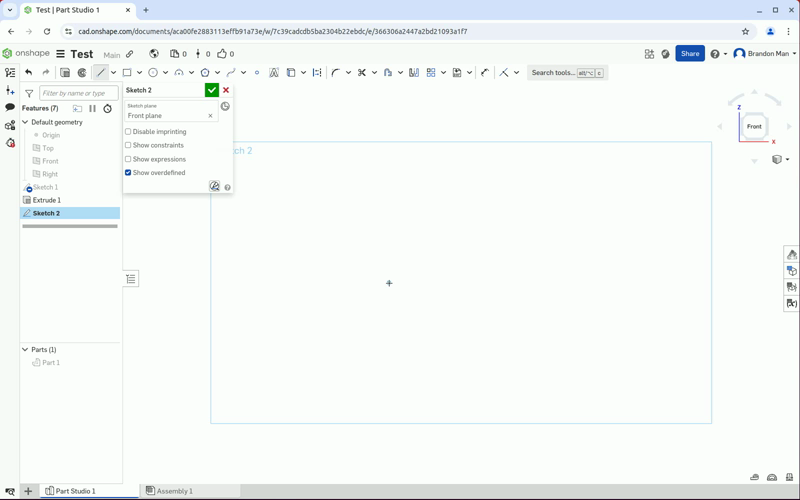
key_down(shift)
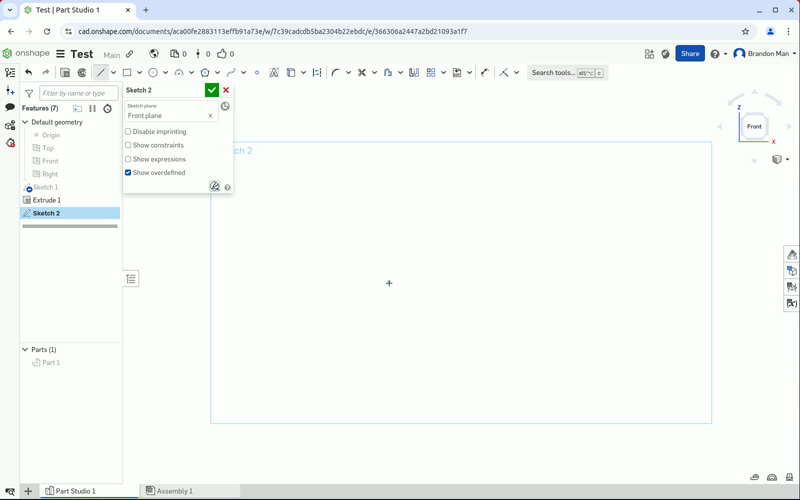
mouse_move(533, 282)
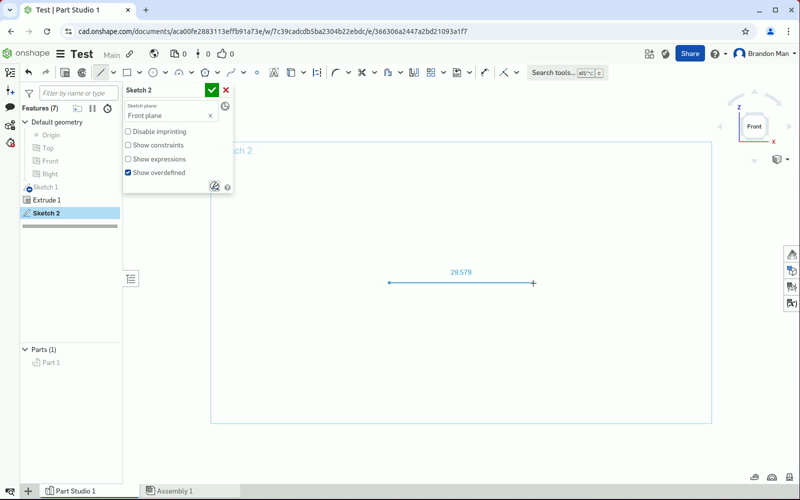
click(533, 282)
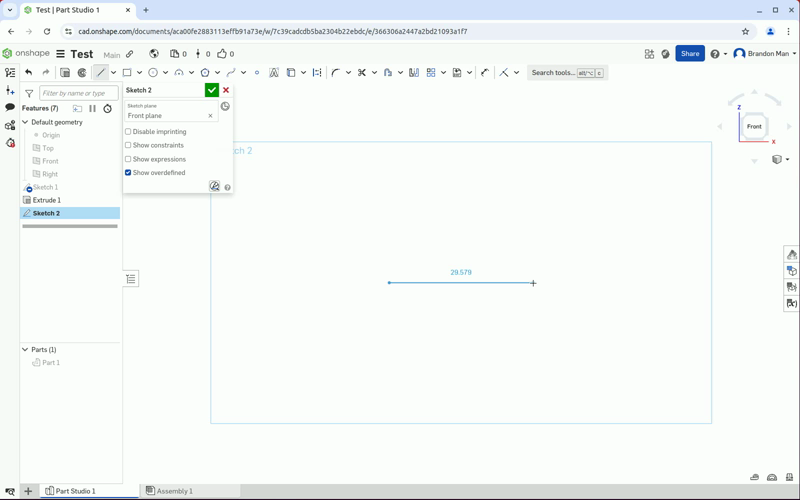
key_up(shift)
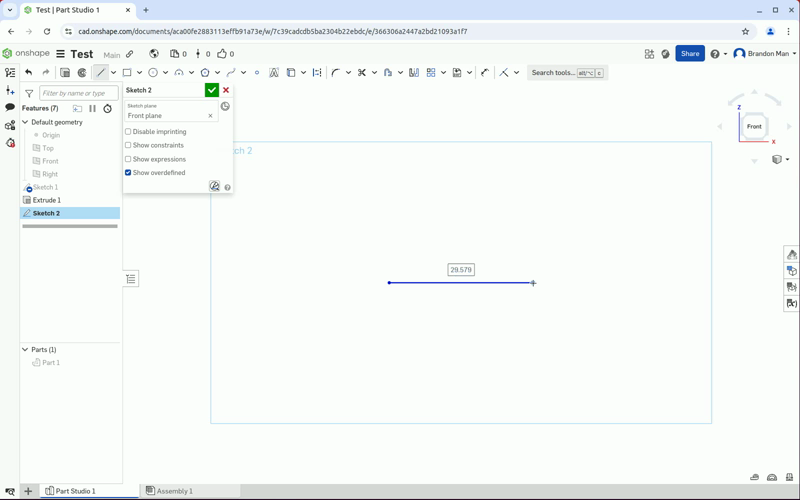
key_down(shift)
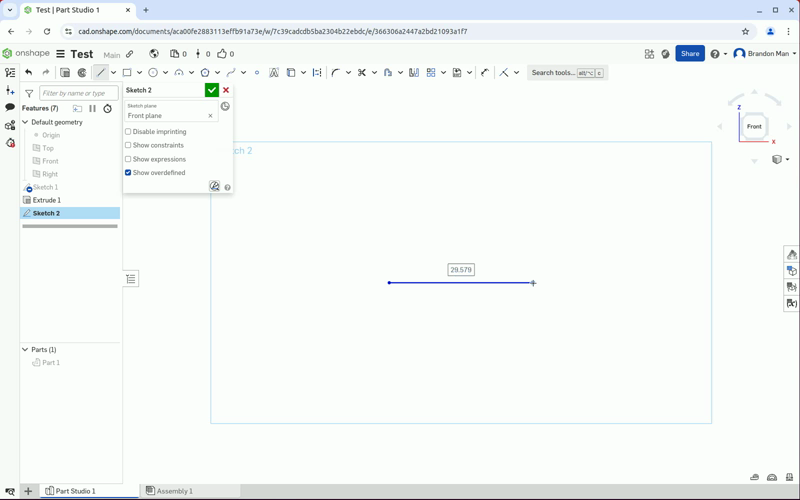
mouse_move(563, 282)
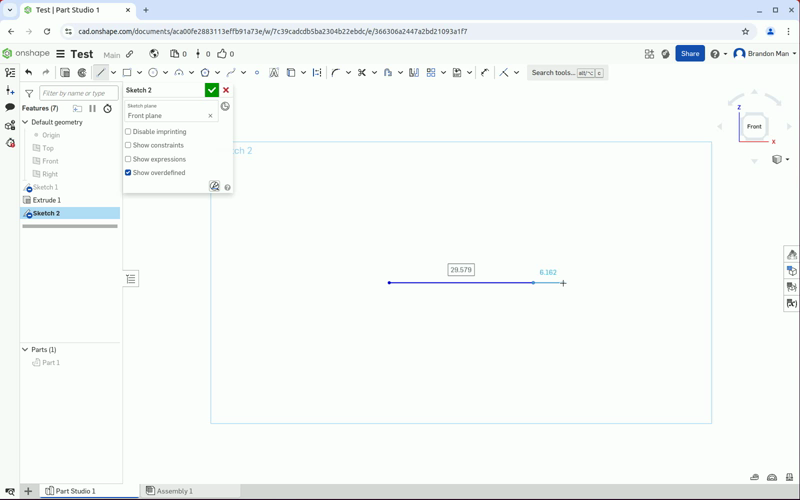
mouse_move(533, 226)
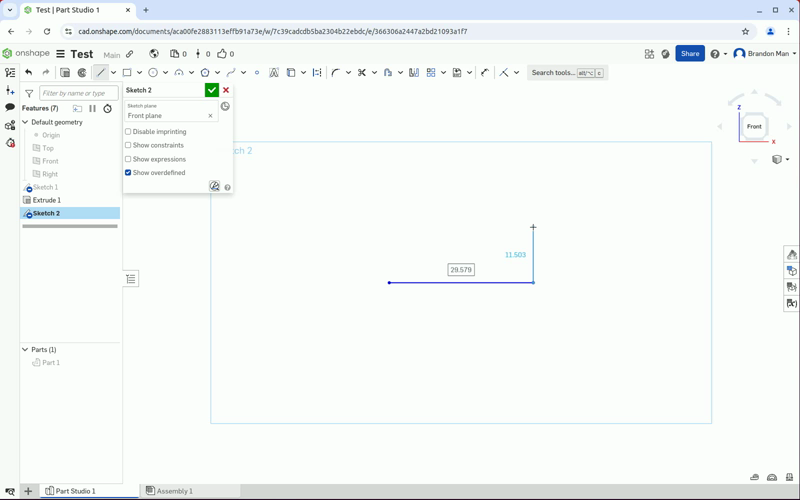
click(533, 226)
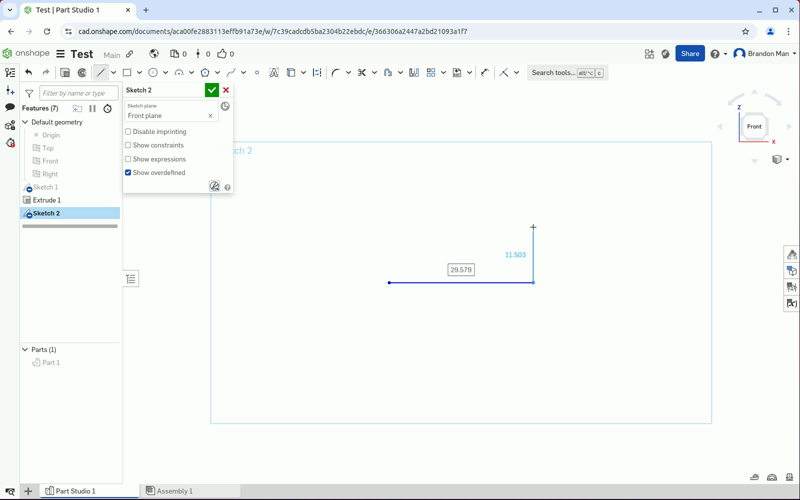
key_up(shift)
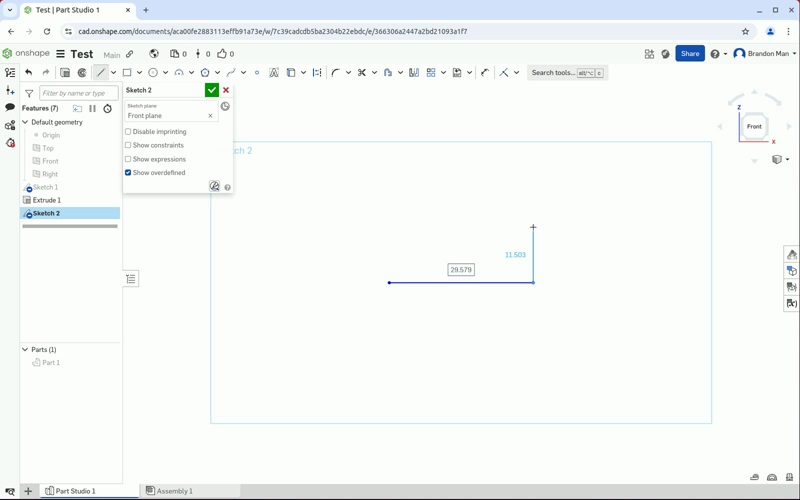
key_down(shift)
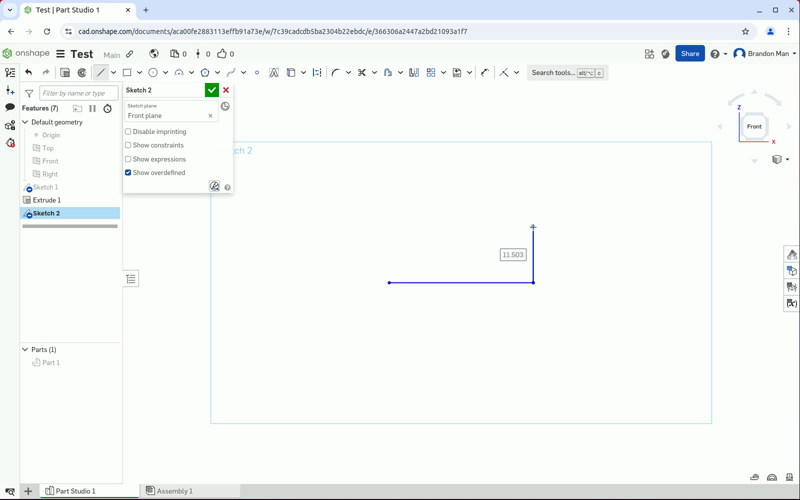
mouse_move(563, 226)
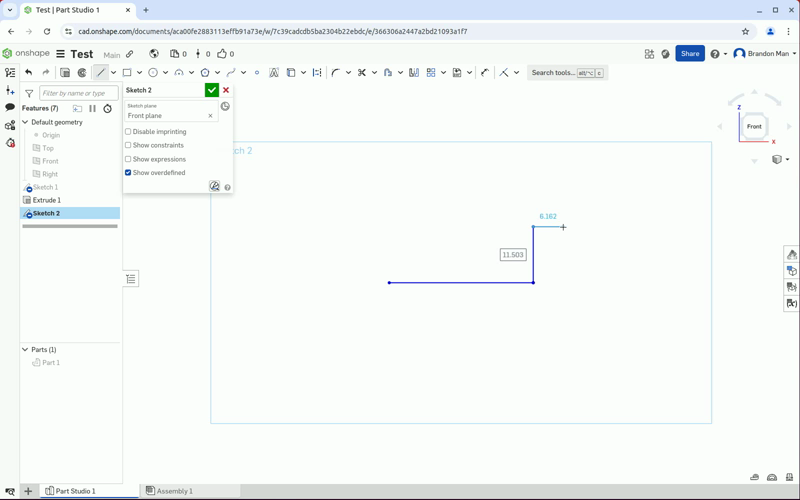
mouse_move(533, 170)
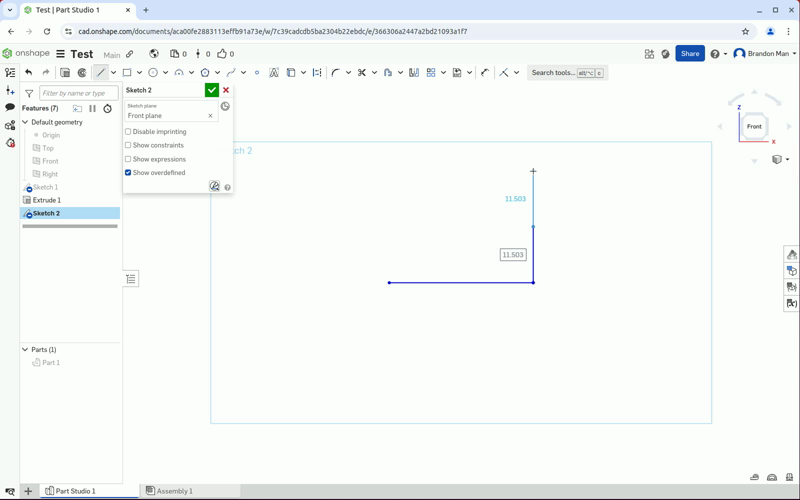
click(533, 170)
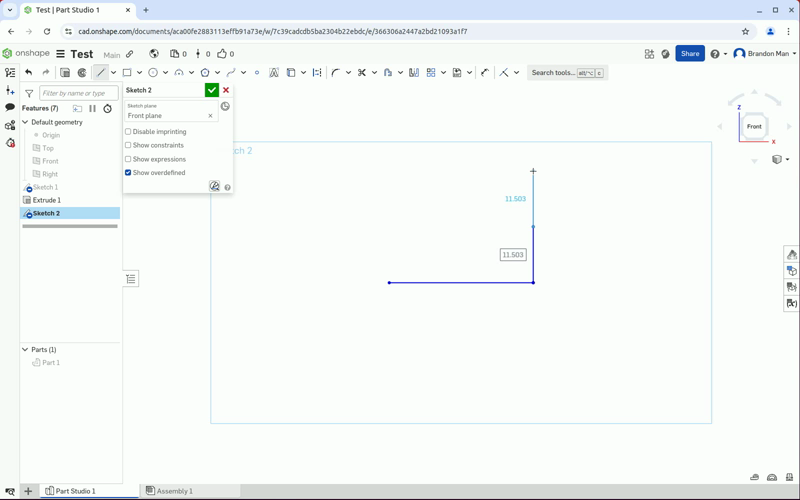
key_up(shift)
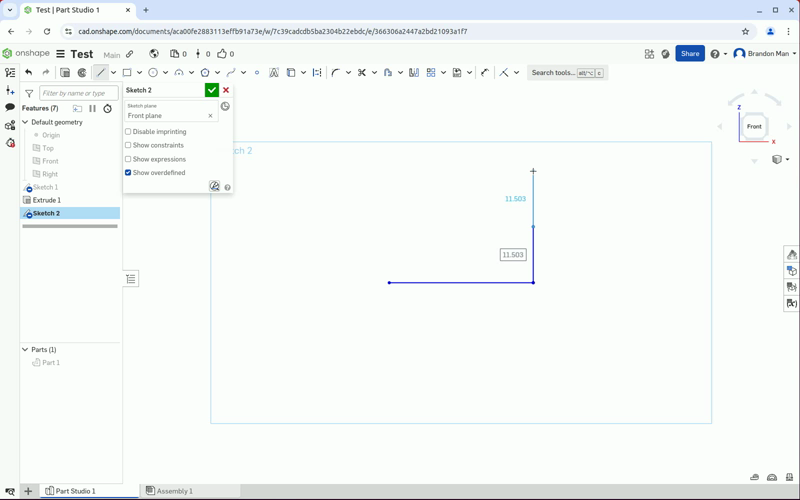
key_down(shift)
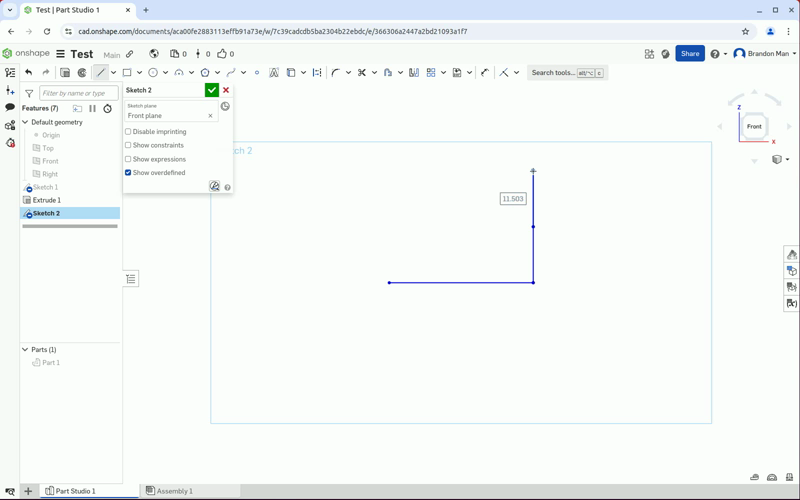
mouse_move(389, 170)
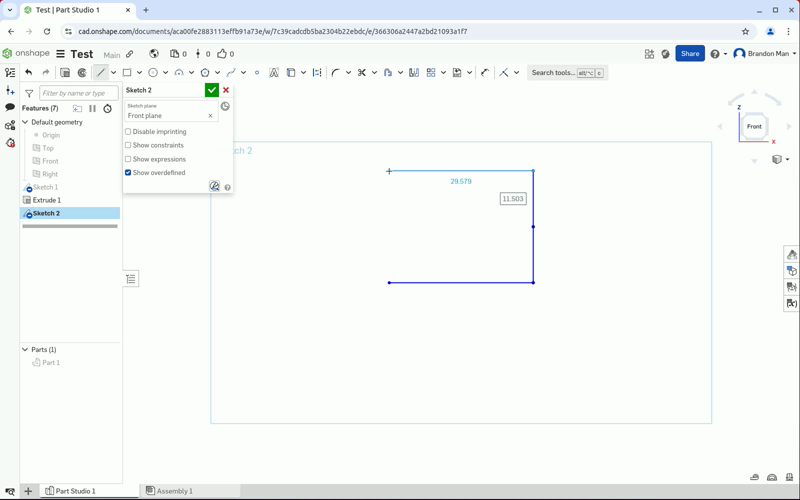
click(389, 170)
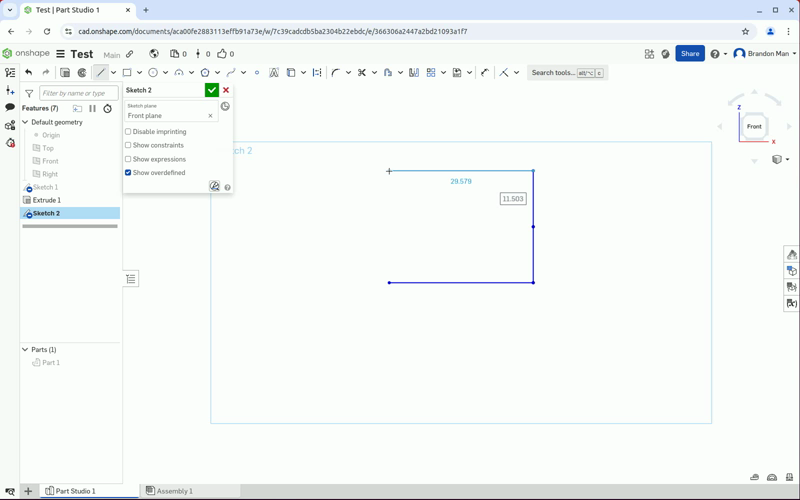
key_up(shift)
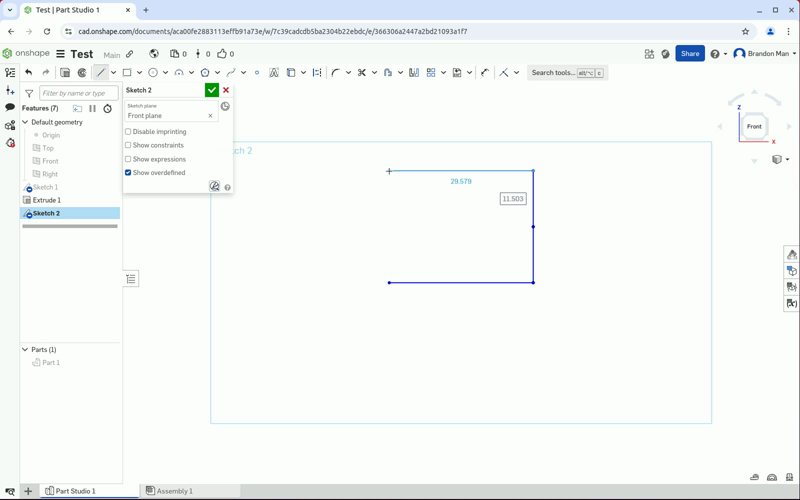
key_down(shift)
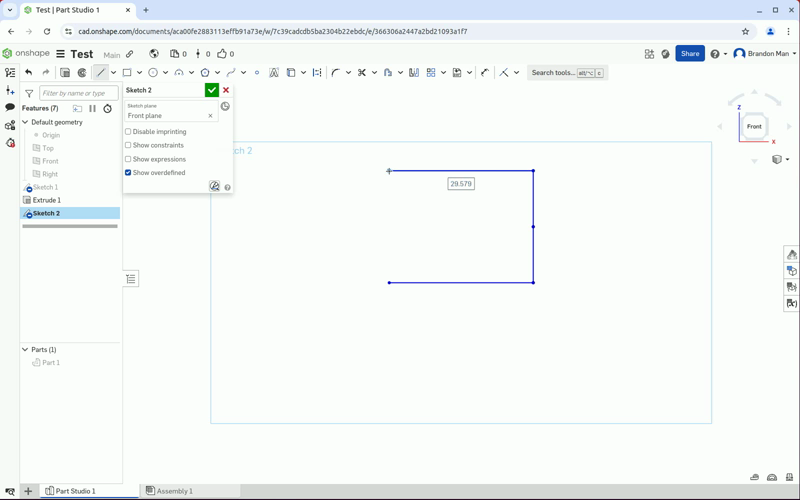
mouse_move(389, 282)
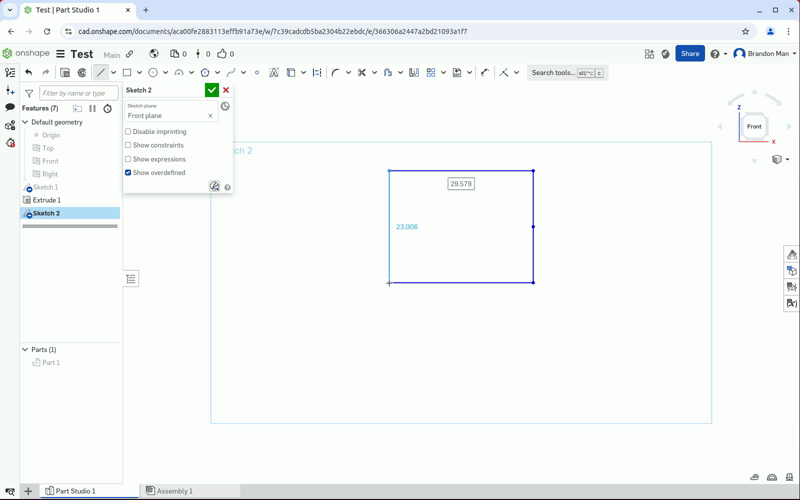
key_up(shift)
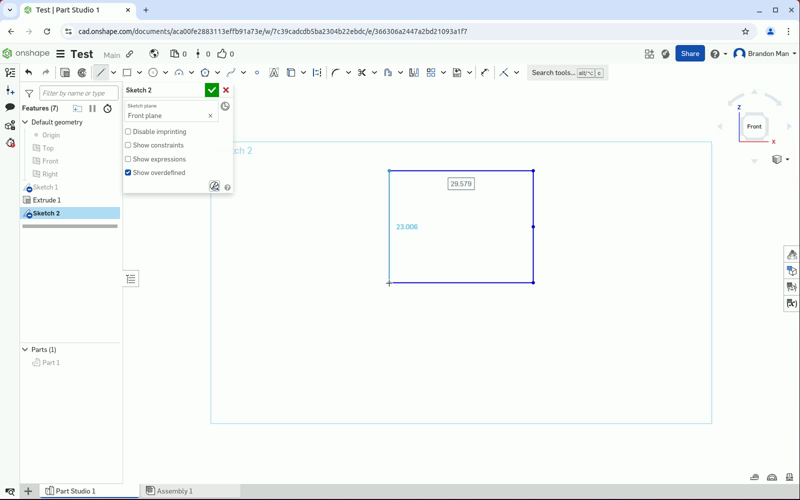
click(389, 282)
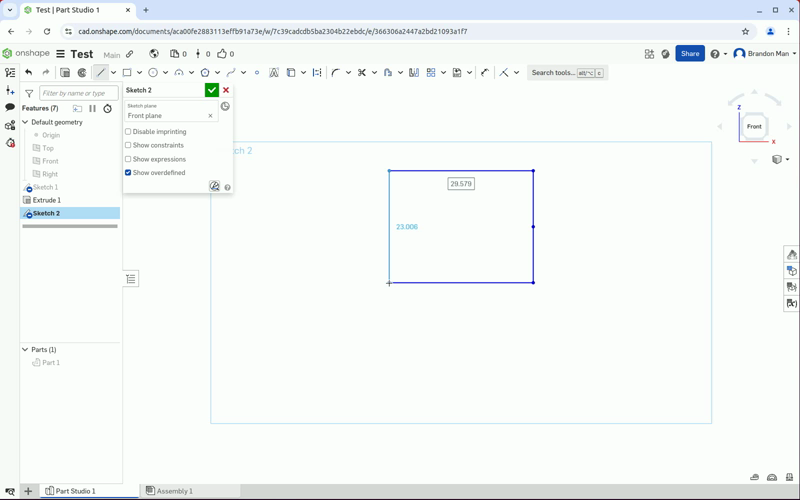
key(esc)
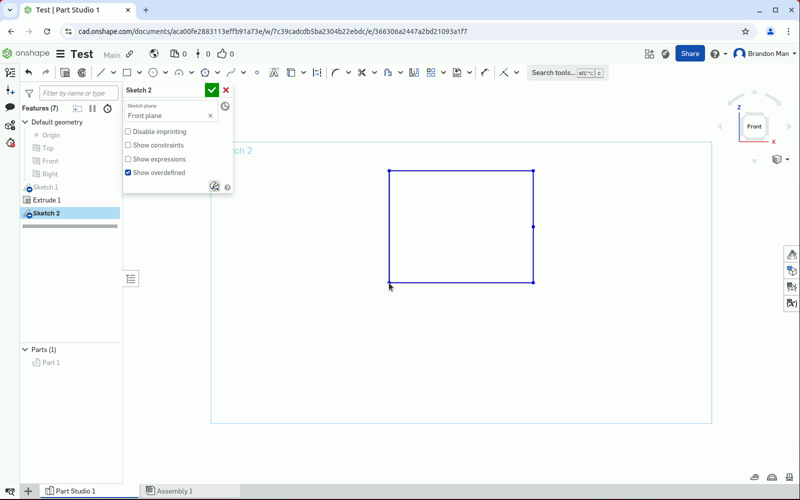
mouse_move(444, 185)
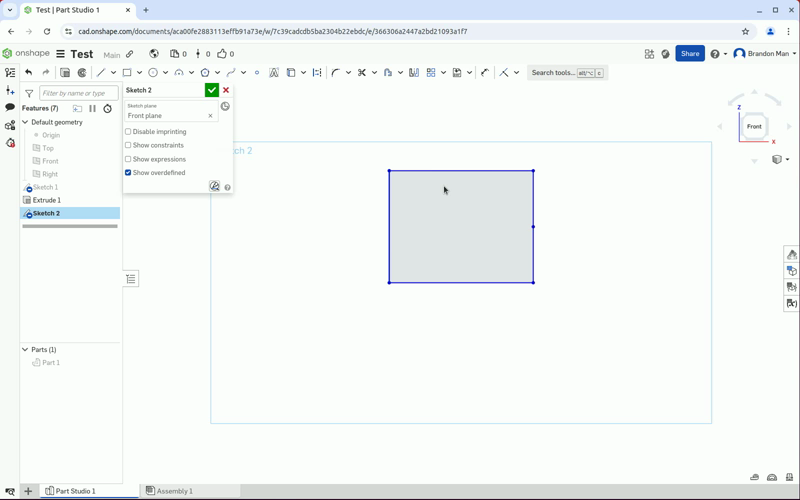
click(444, 185)
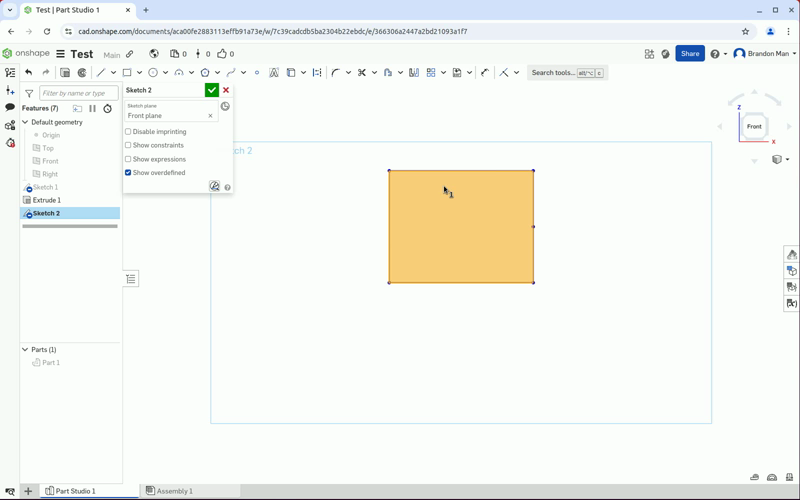
mouse_move(73, 352)
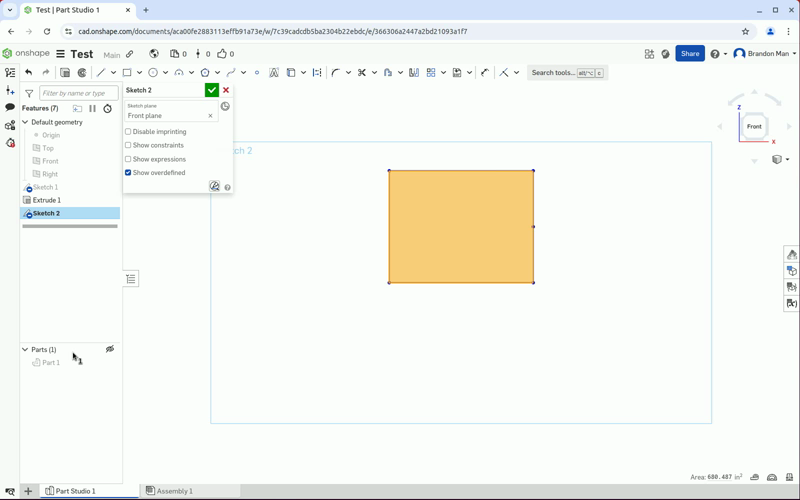
key(shift+y)
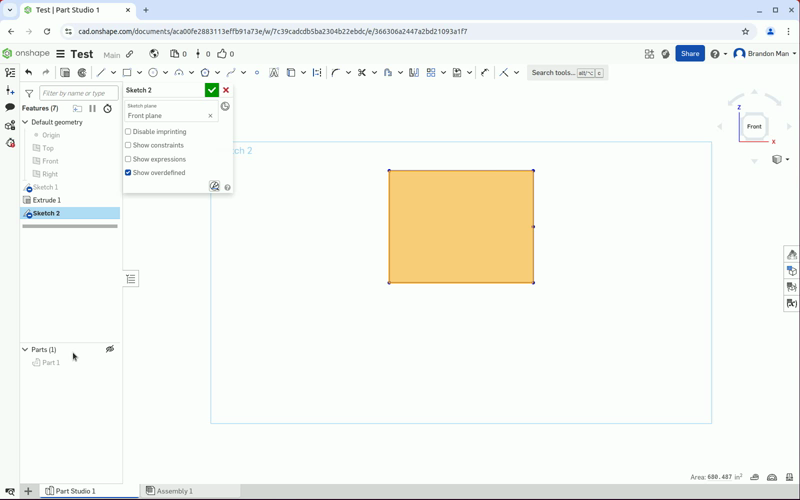
key(shift+e)
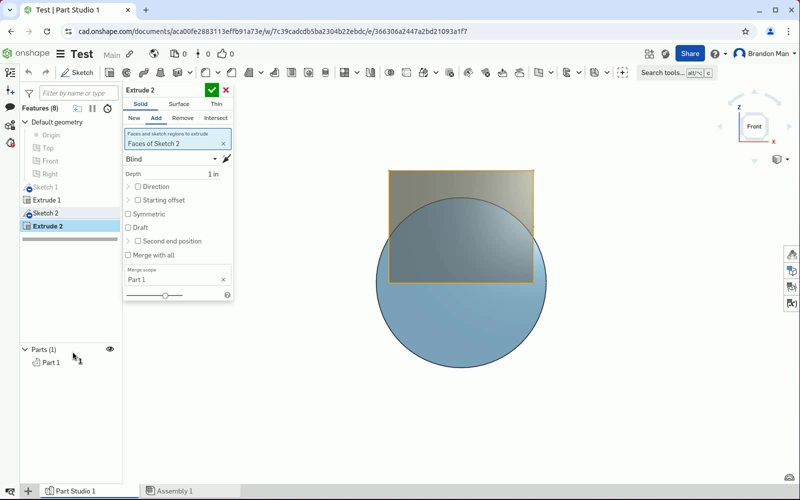
mouse_move(143, 106)
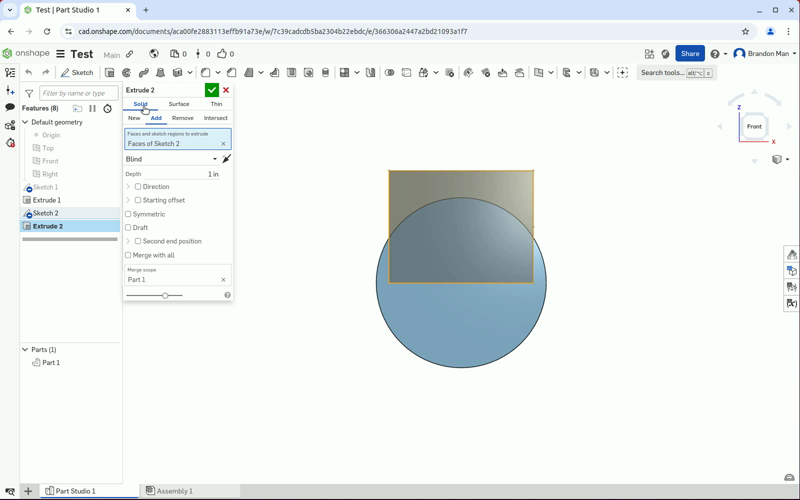
click(143, 106)
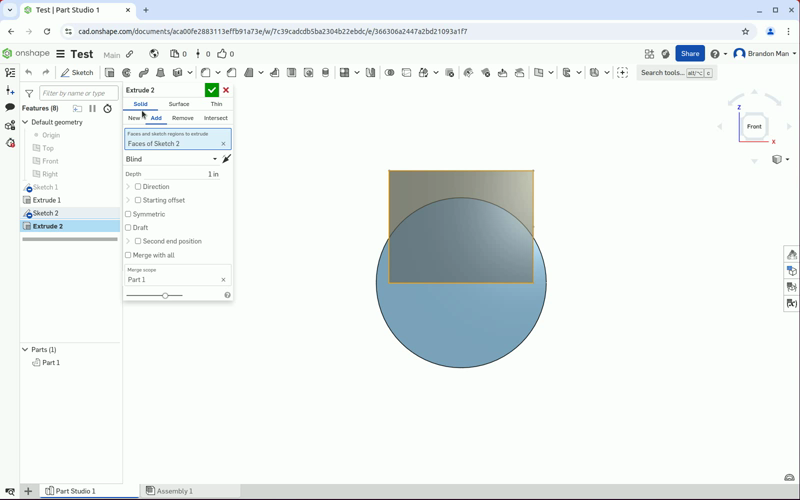
mouse_move(137, 120)
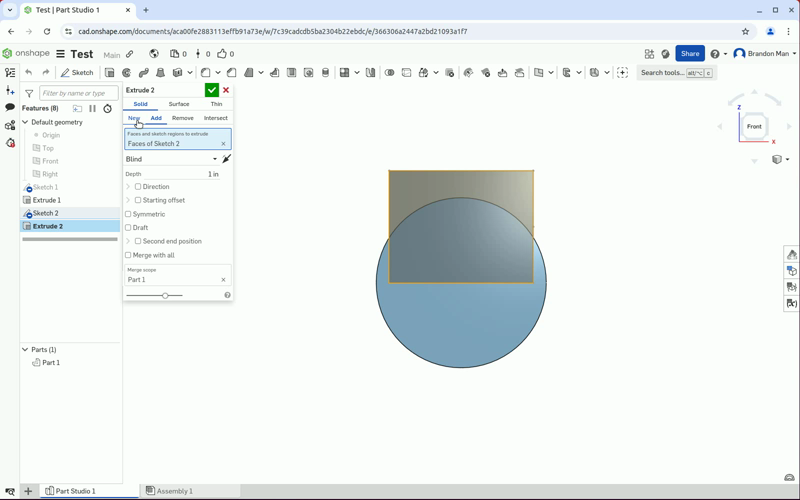
click(137, 120)
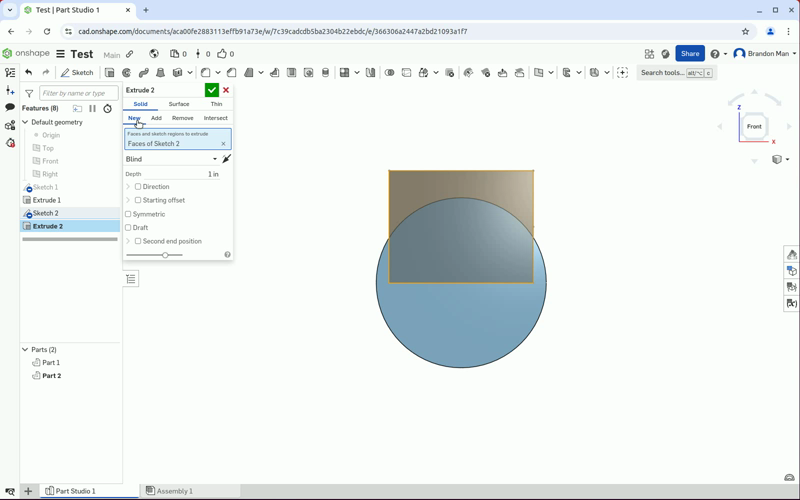
key(tab, 4)
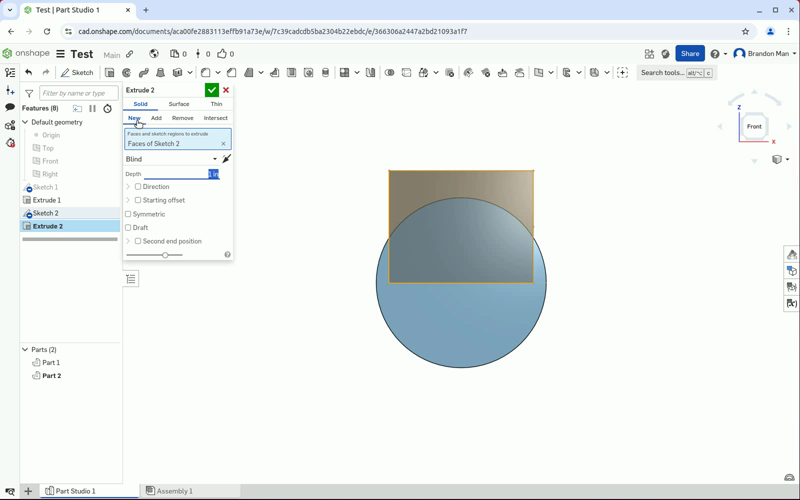
text(6.981)
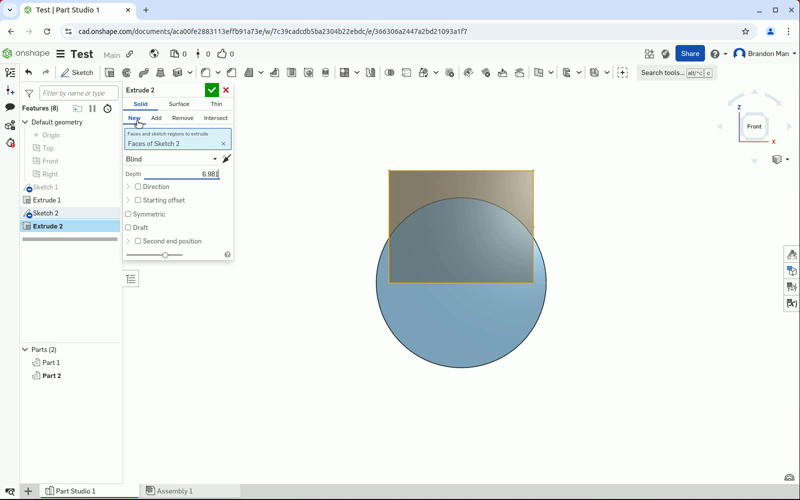
key(enter)
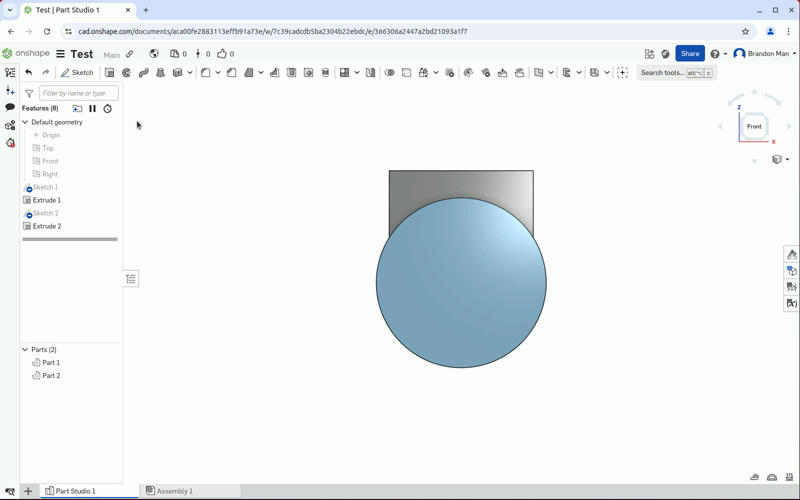
key(shift+h)
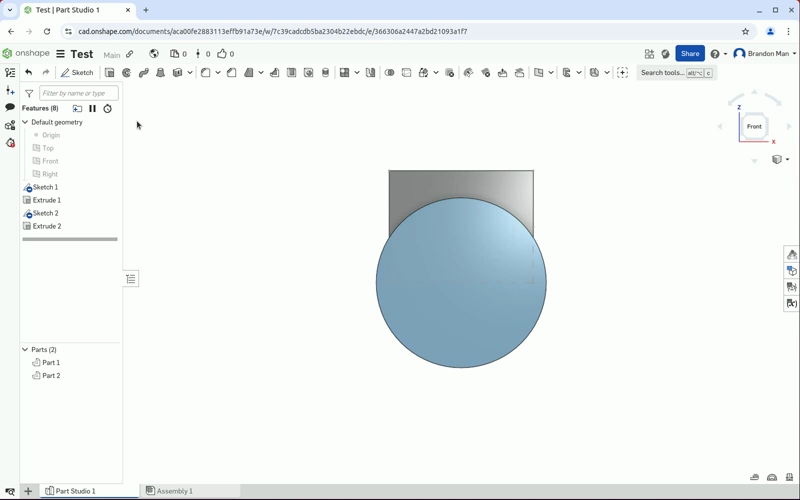
key(shift+h)
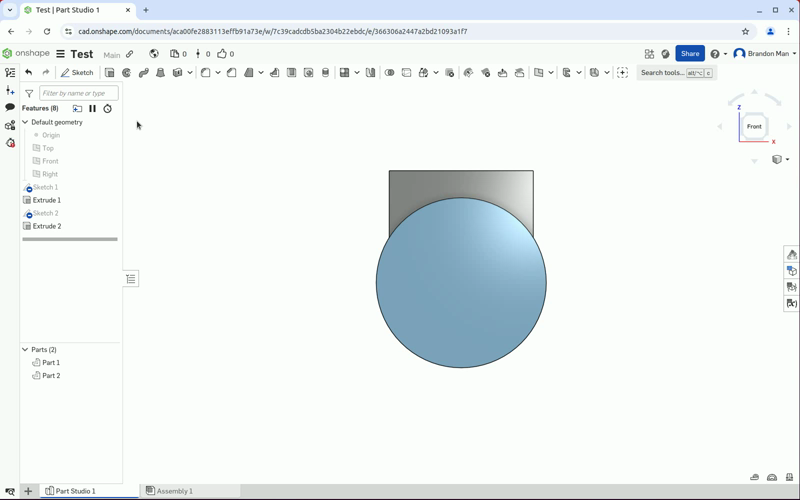
mouse_move(73, 189)
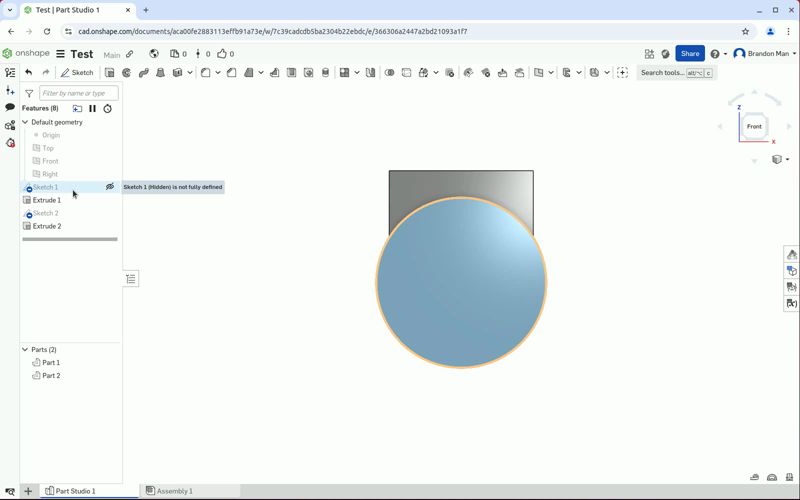
click(73, 189)
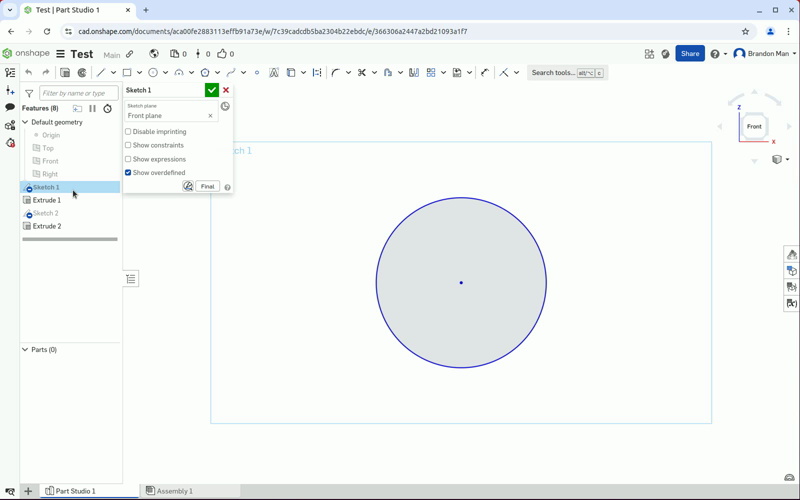
mouse_move(229, 92)
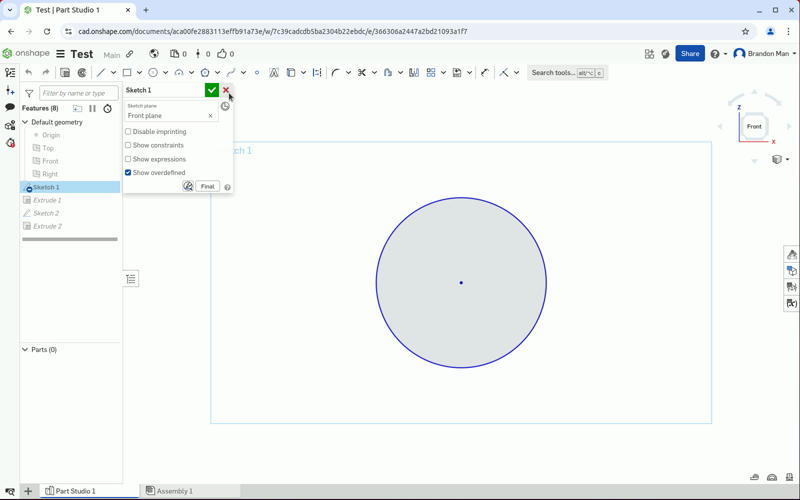
click(229, 92)
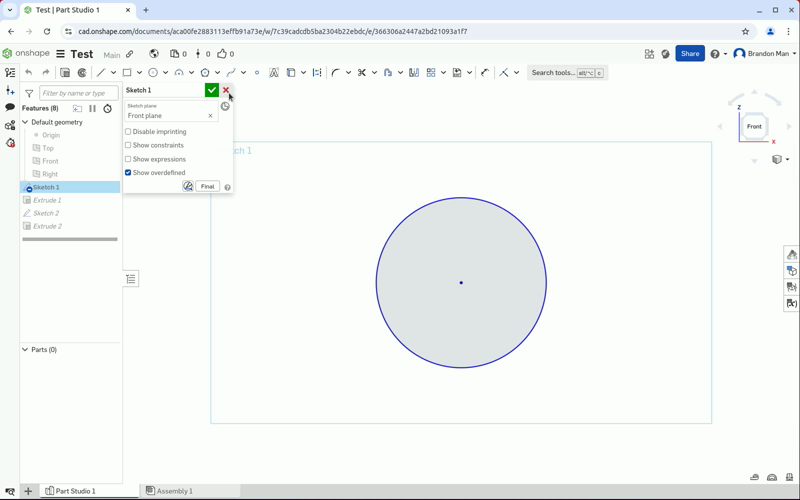
key(shift+s)
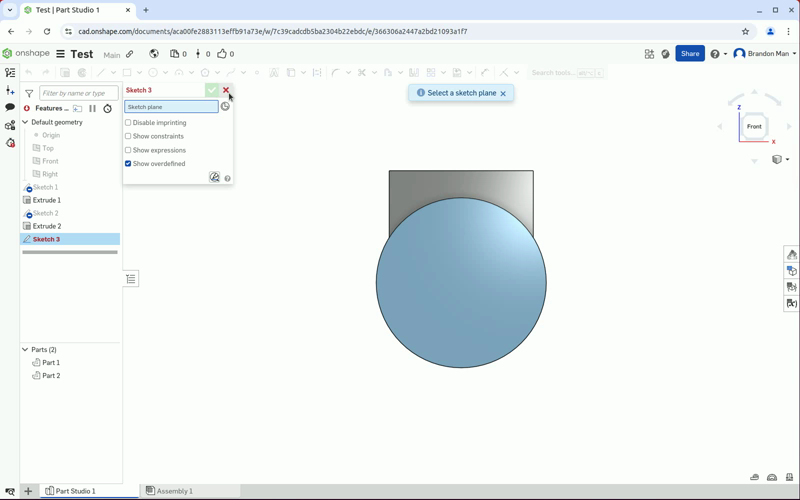
mouse_move(73, 163)
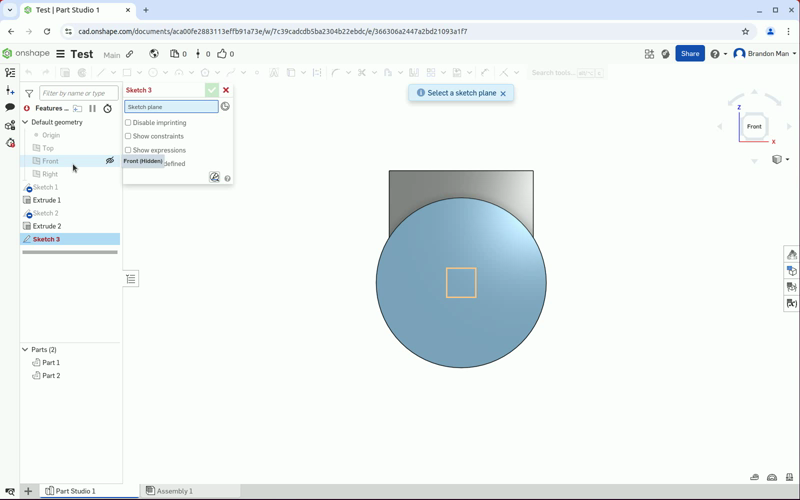
click(73, 163)
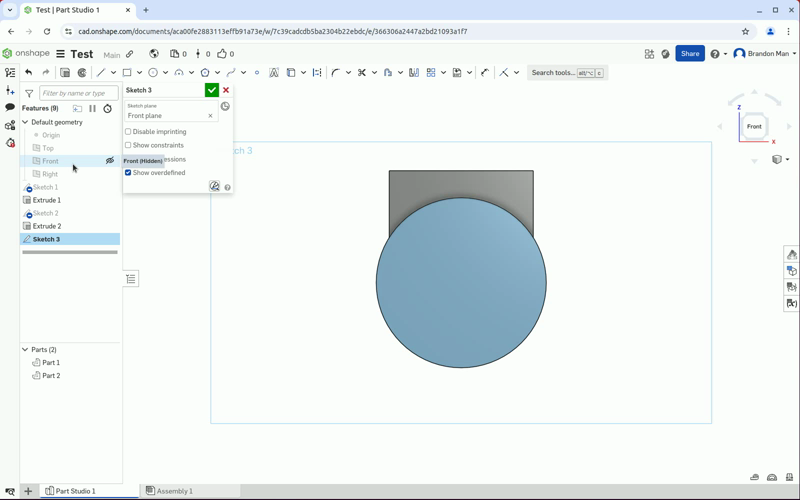
mouse_move(73, 352)
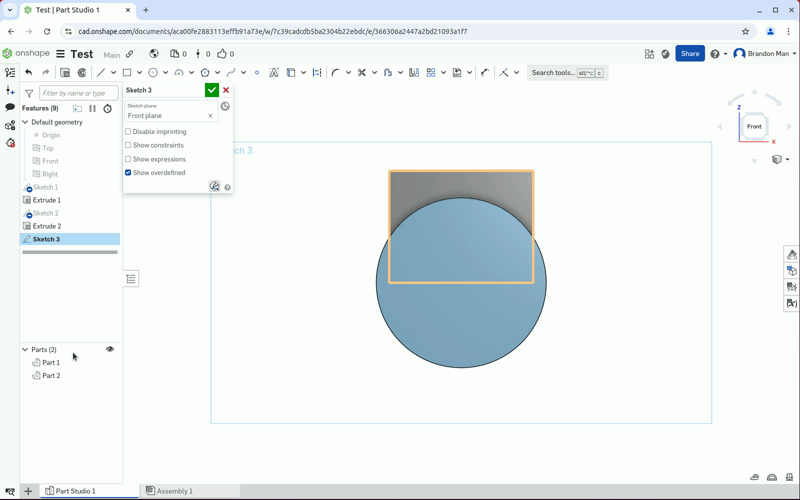
key(y)
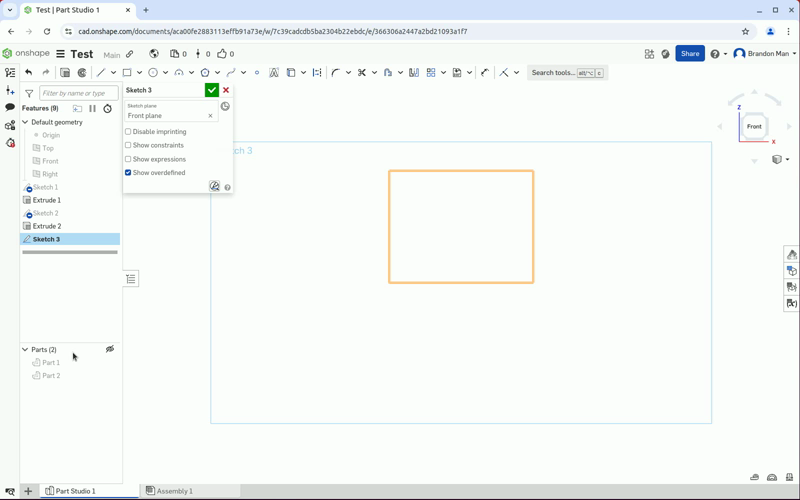
key(l)
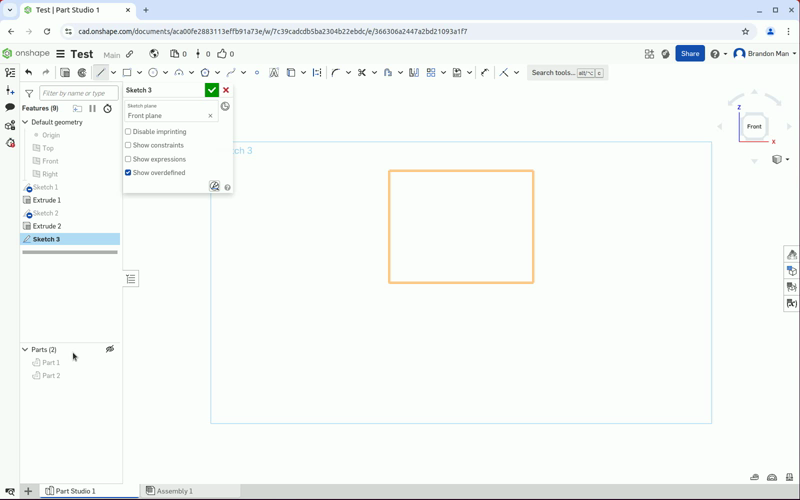
key_down(shift)
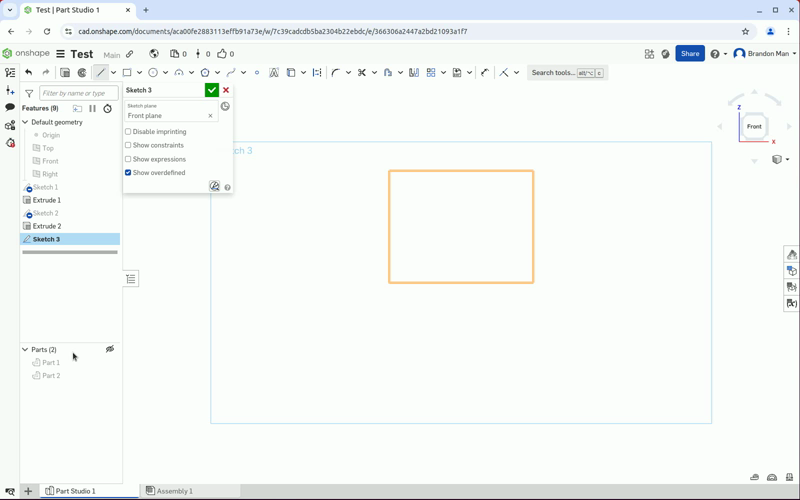
mouse_move(532, 226)
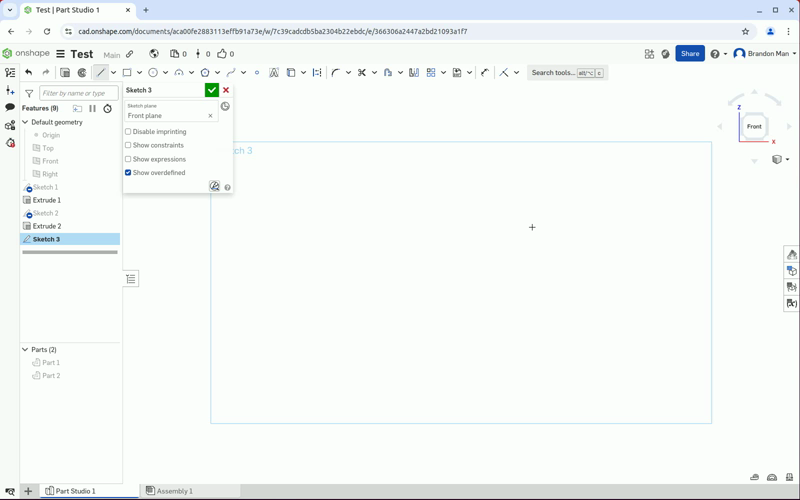
click(532, 226)
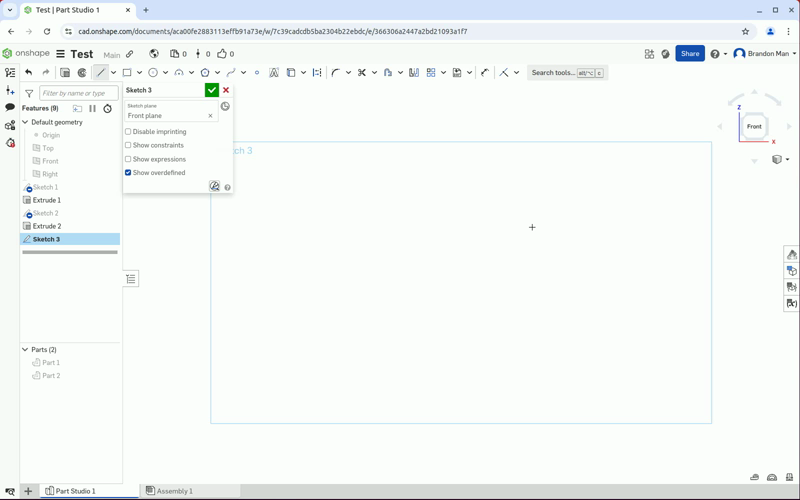
key_up(shift)
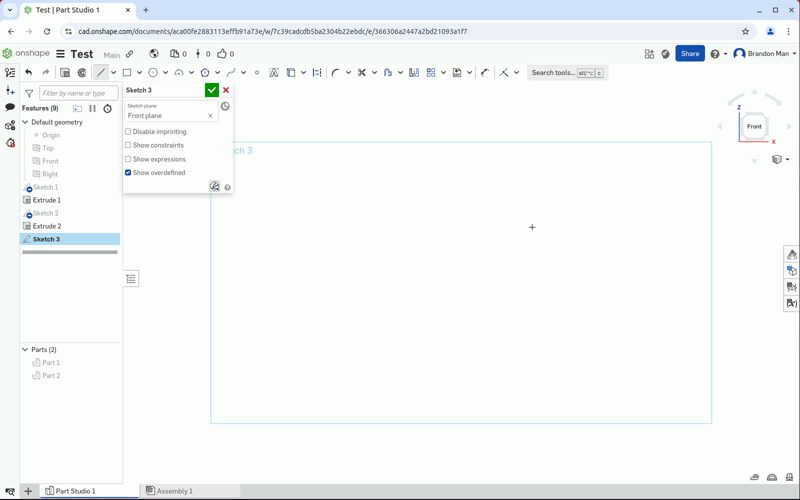
key_down(shift)
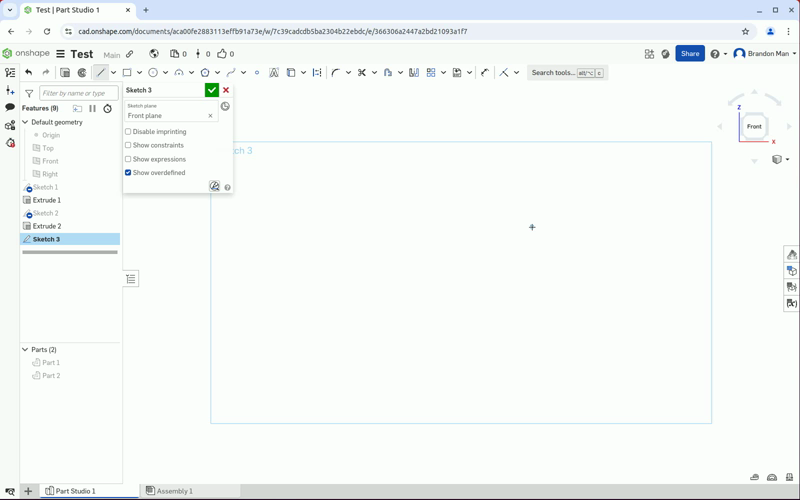
mouse_move(562, 226)
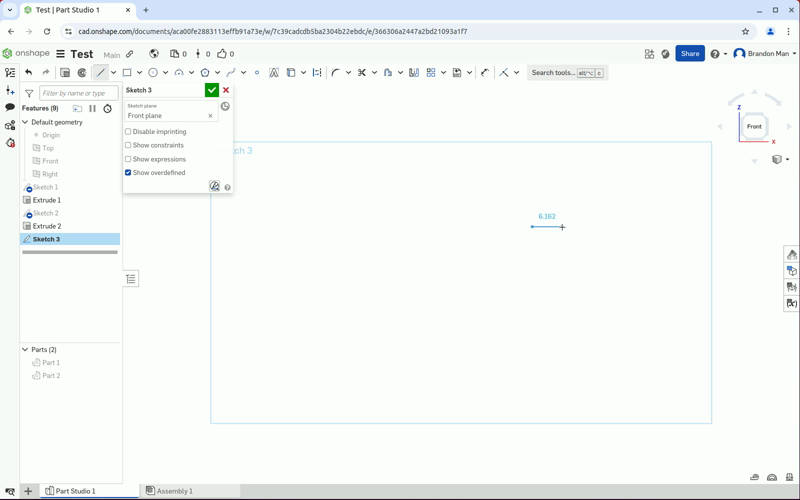
mouse_move(573, 226)
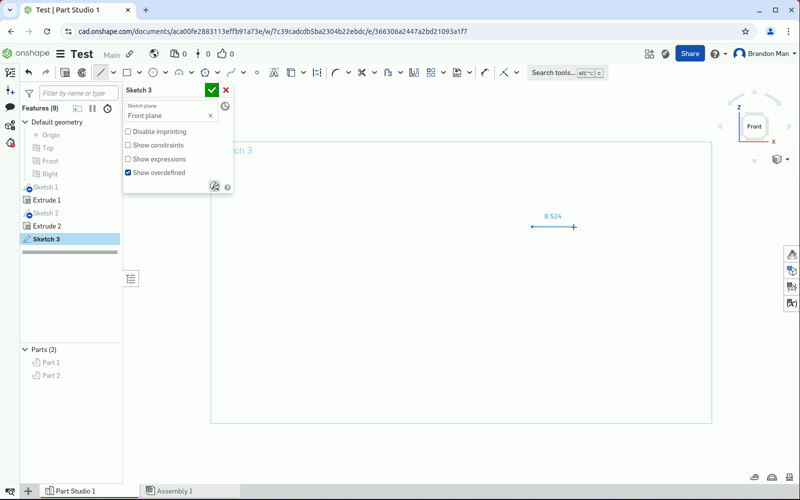
click(573, 226)
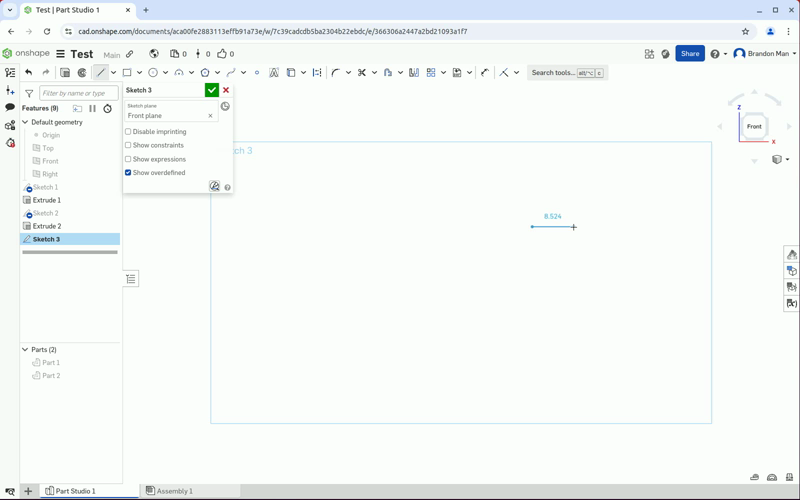
key_up(shift)
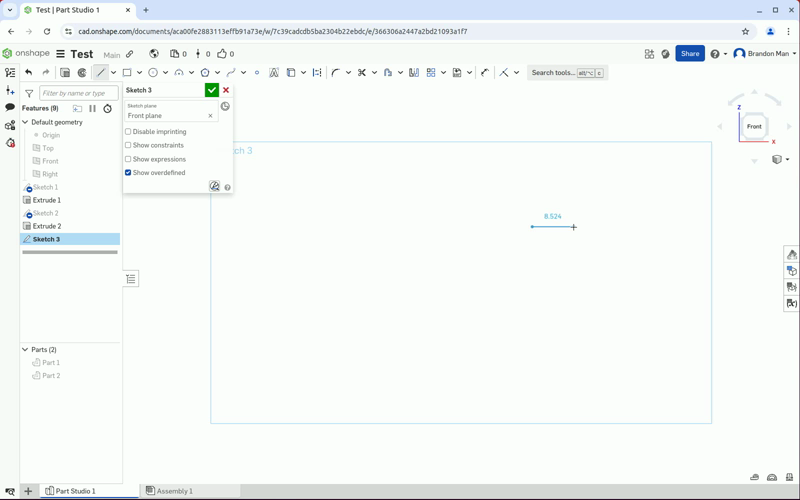
key_down(shift)
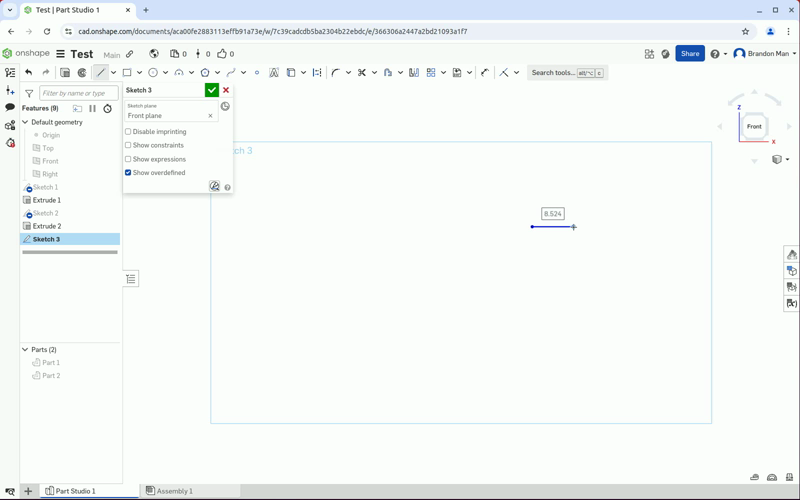
mouse_move(589, 226)
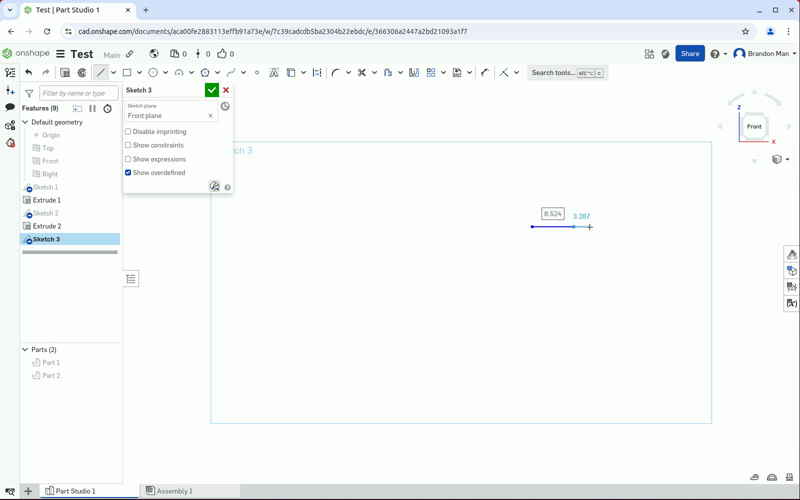
mouse_move(573, 169)
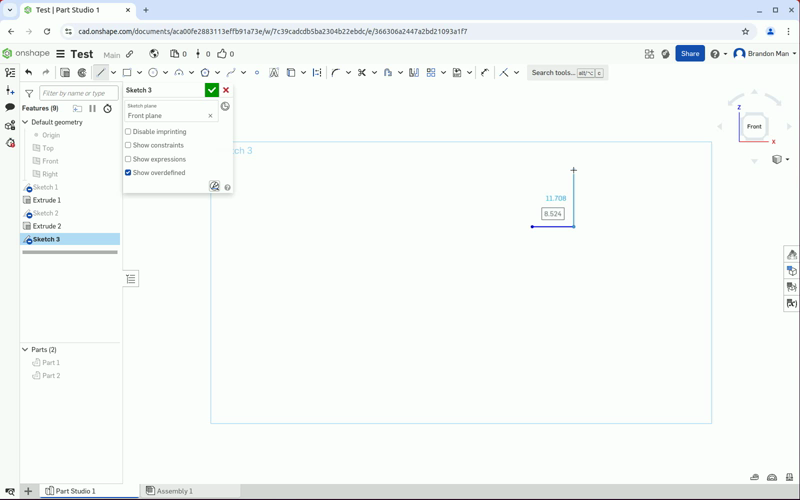
click(573, 169)
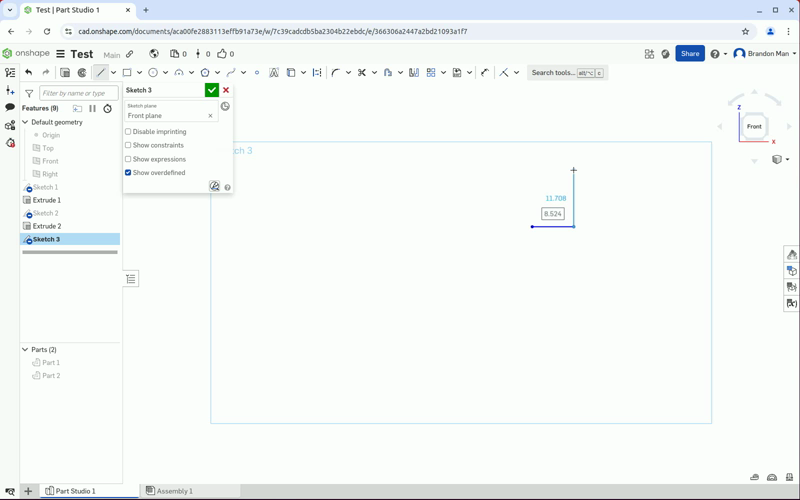
key_up(shift)
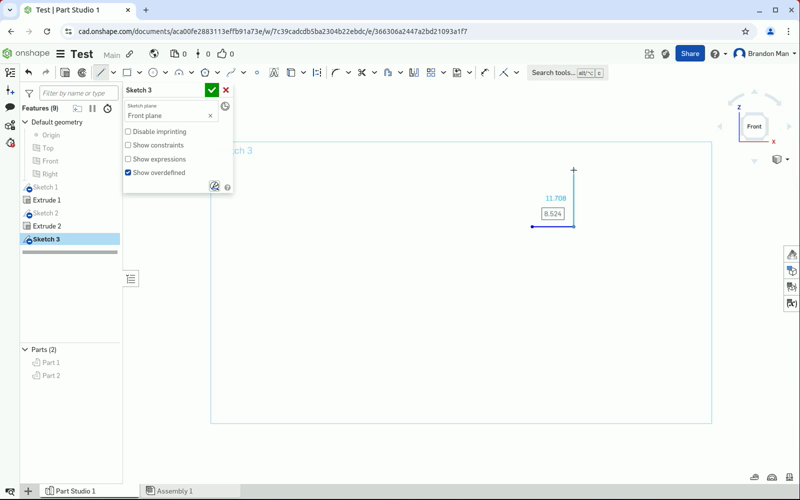
key_down(shift)
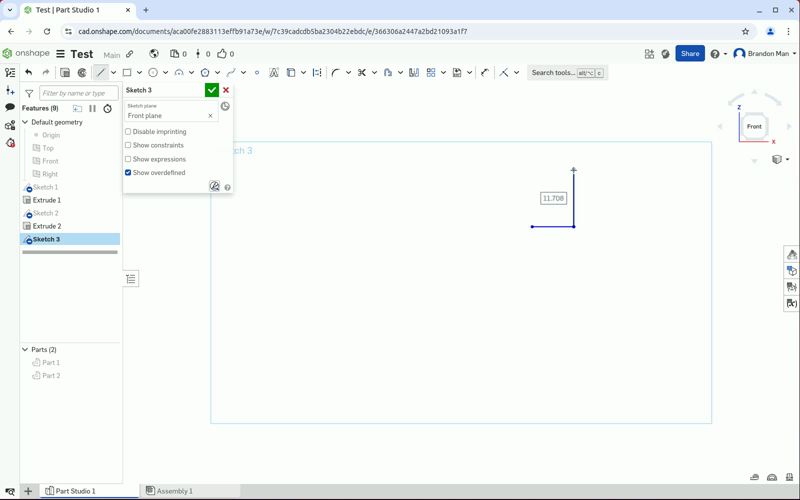
mouse_move(589, 169)
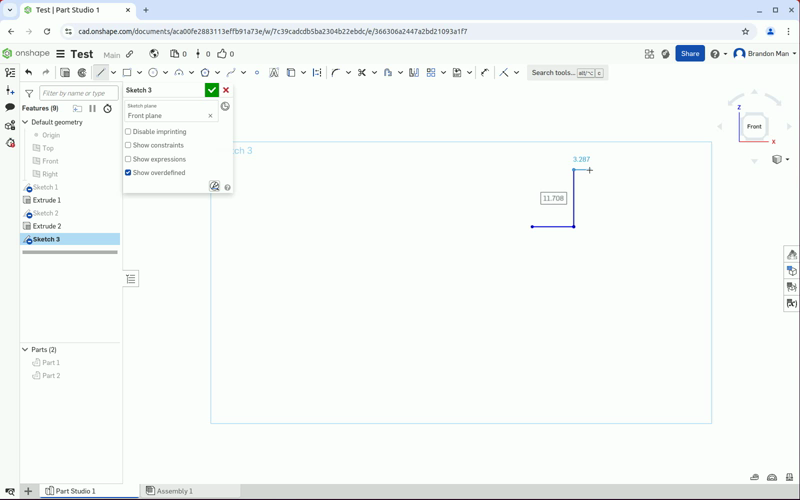
mouse_move(532, 169)
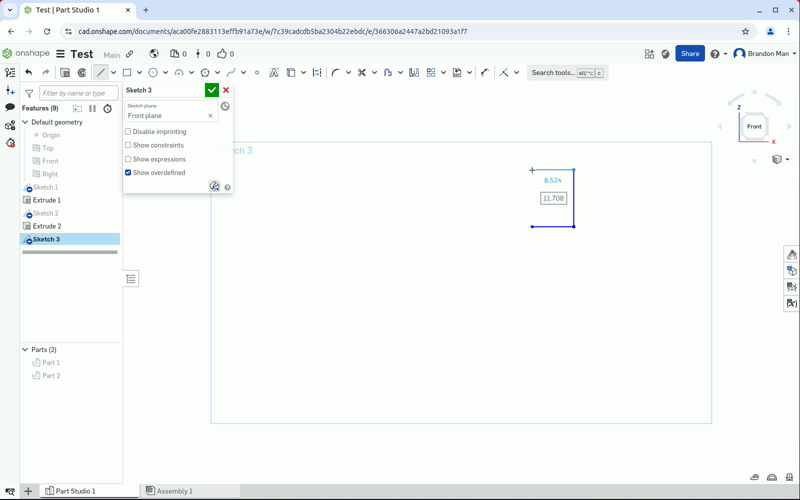
click(532, 169)
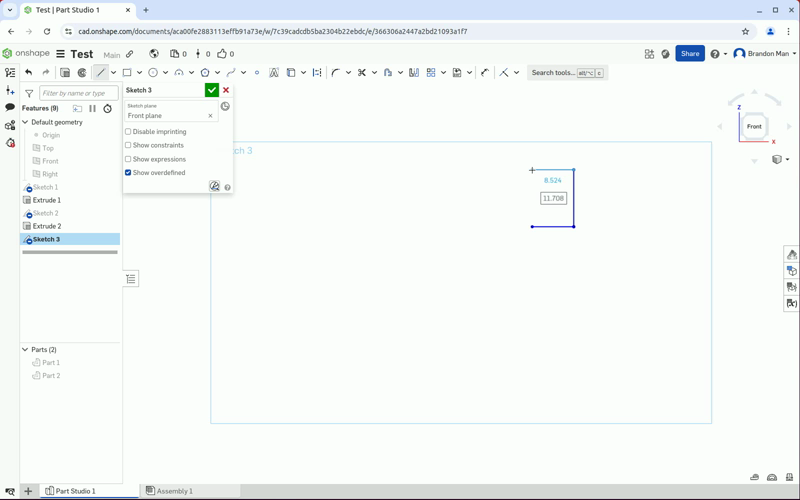
key_up(shift)
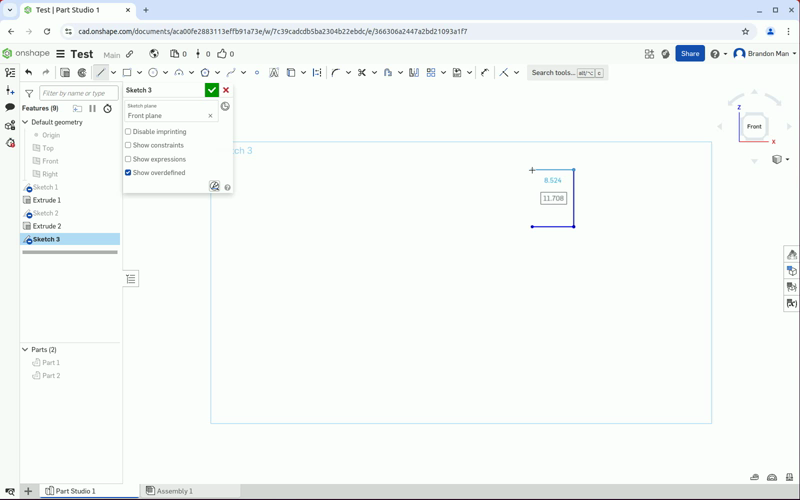
mouse_move(562, 169)
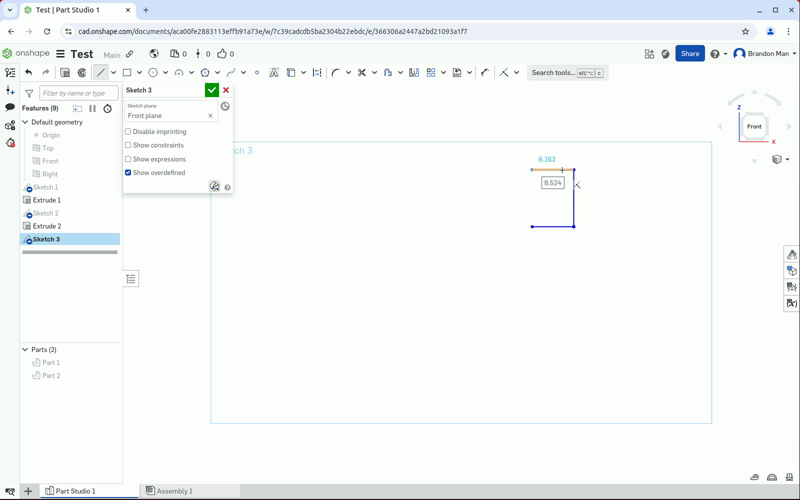
key_down(shift)
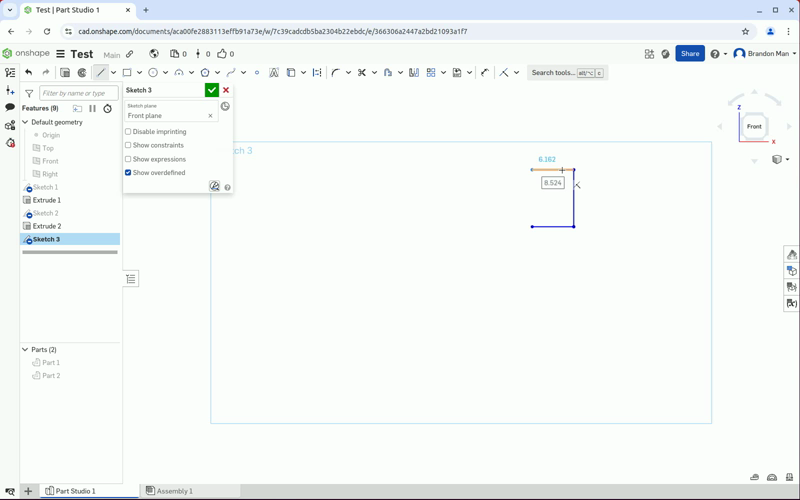
mouse_move(532, 226)
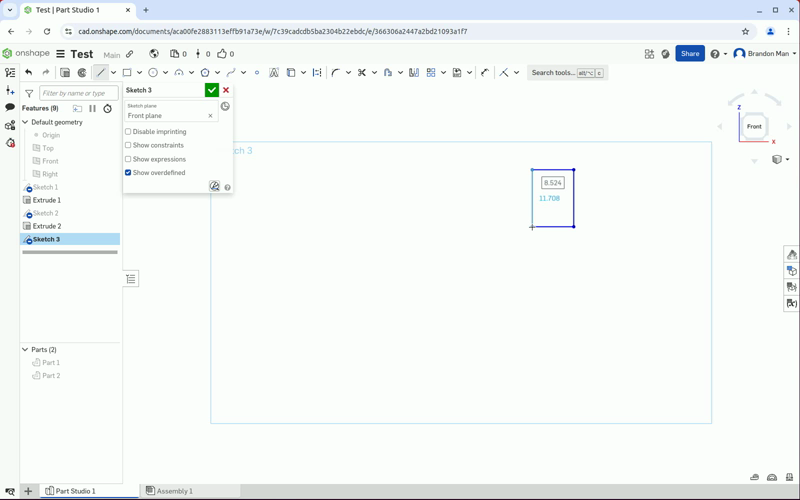
key_up(shift)
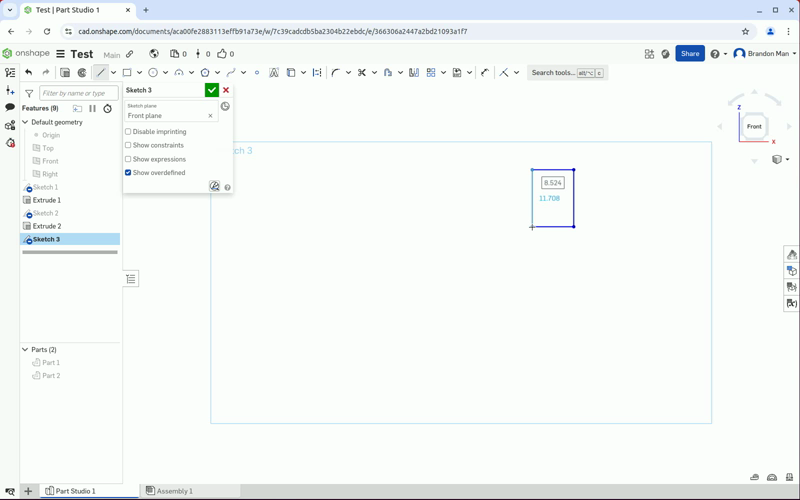
click(532, 226)
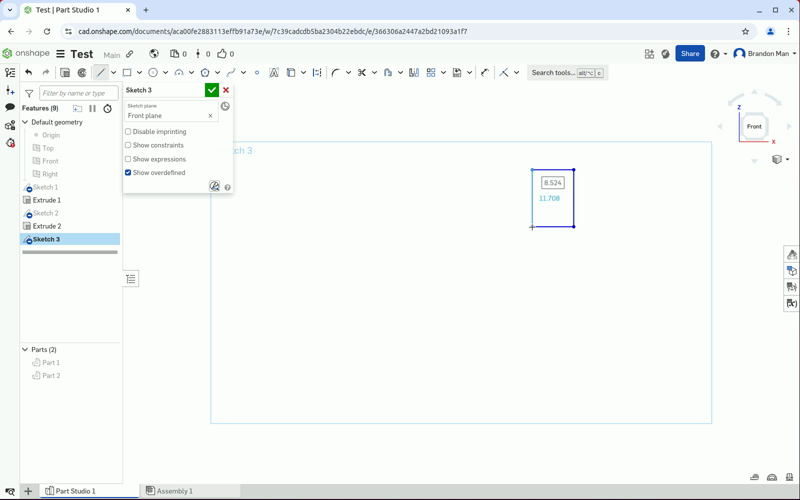
key(esc)
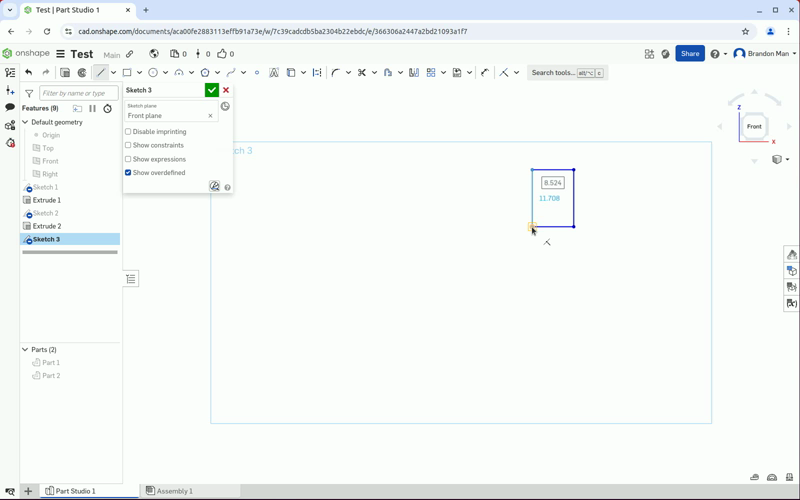
mouse_move(567, 185)
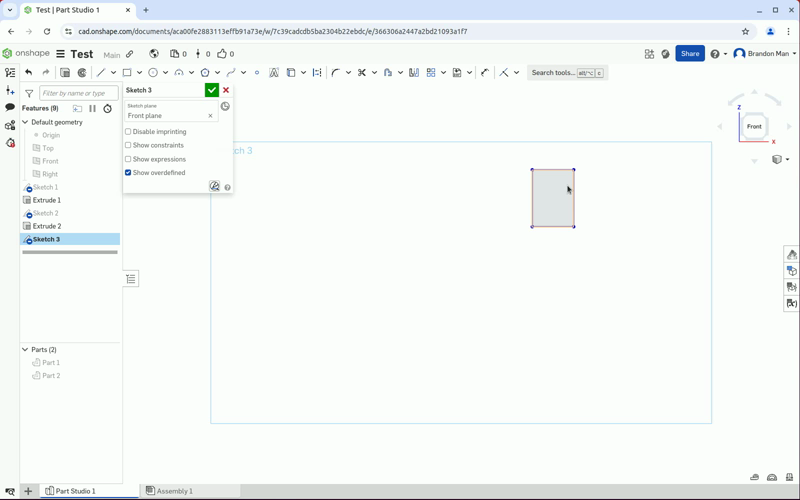
click(567, 185)
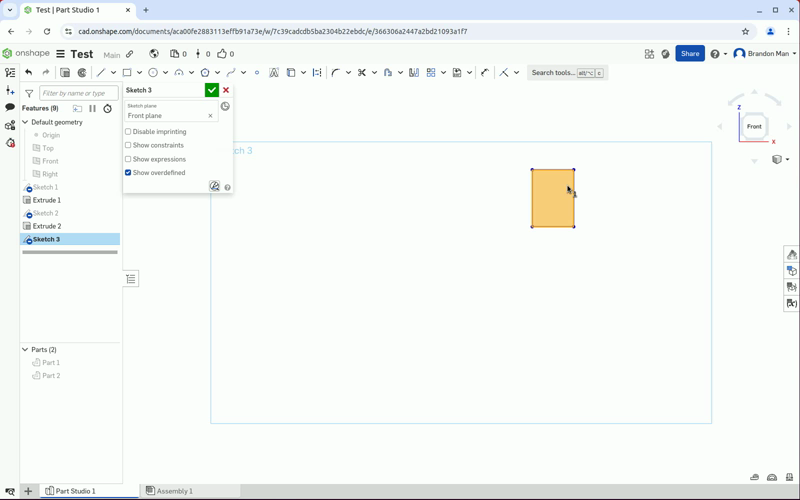
mouse_move(73, 352)
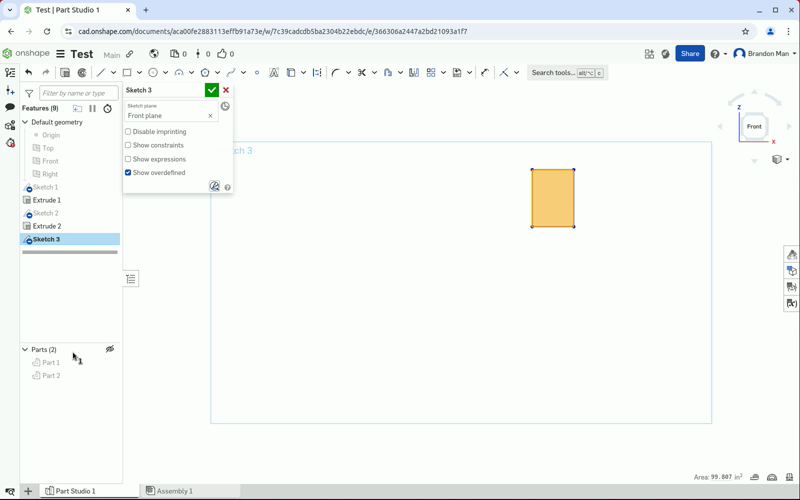
key(shift+y)
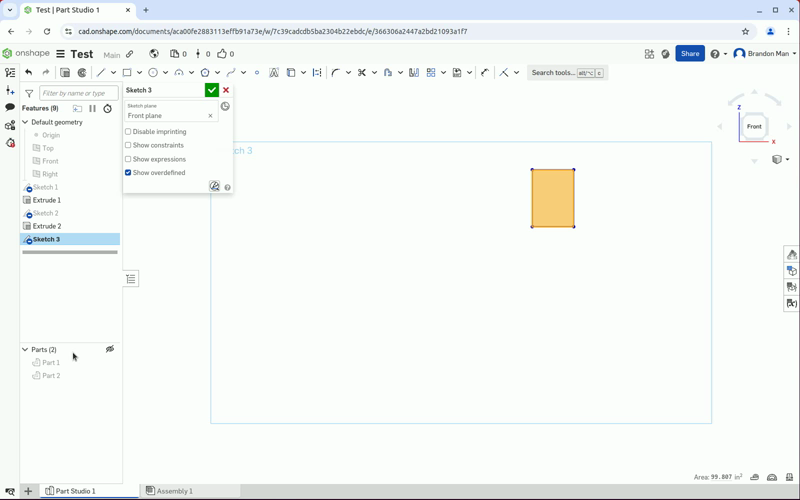
key(shift+e)
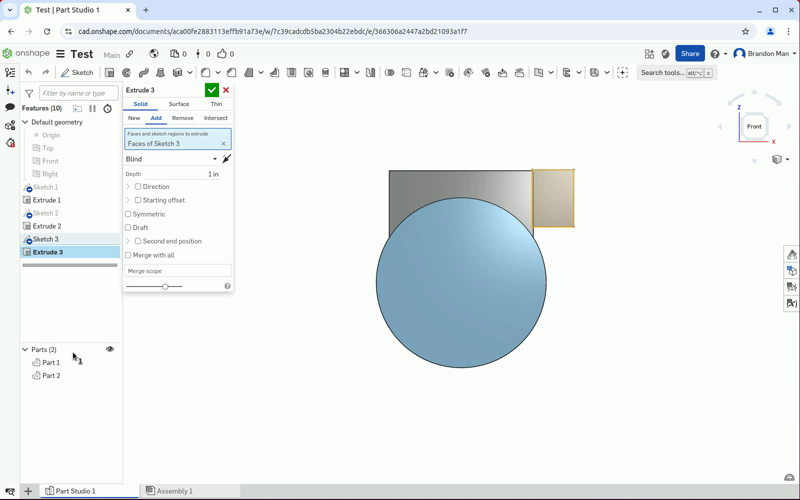
mouse_move(143, 106)
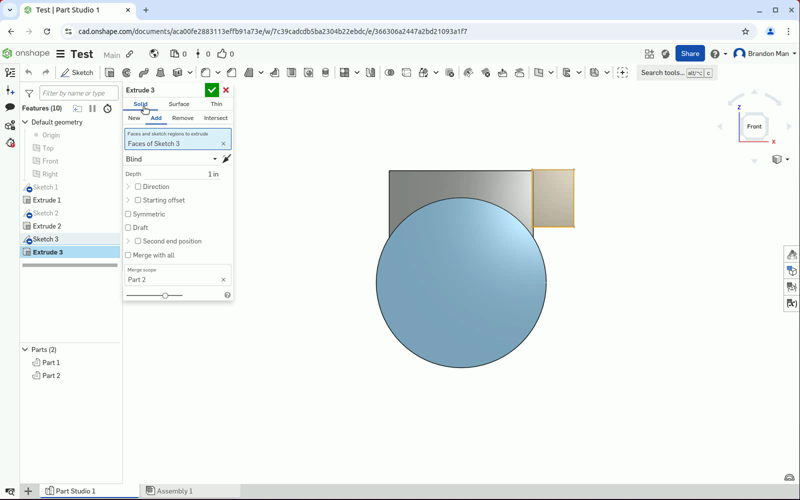
click(143, 106)
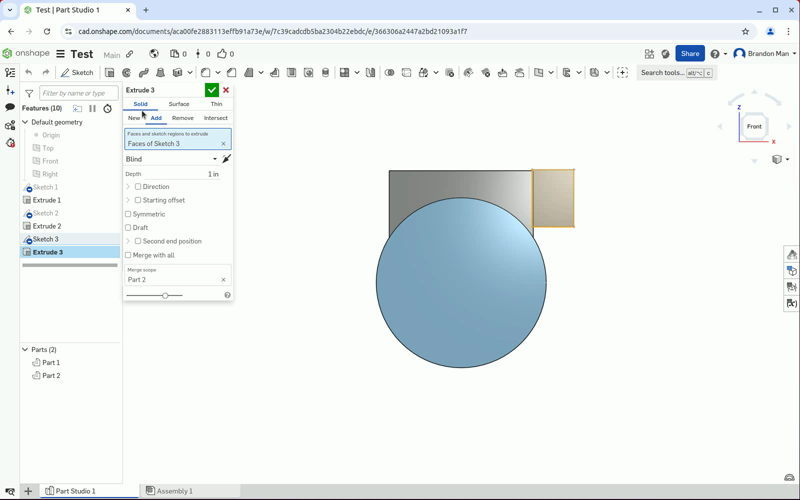
mouse_move(137, 120)
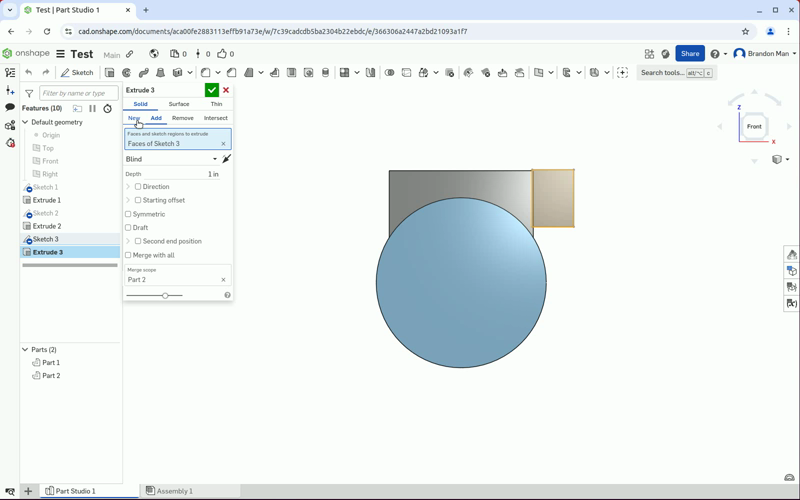
click(137, 120)
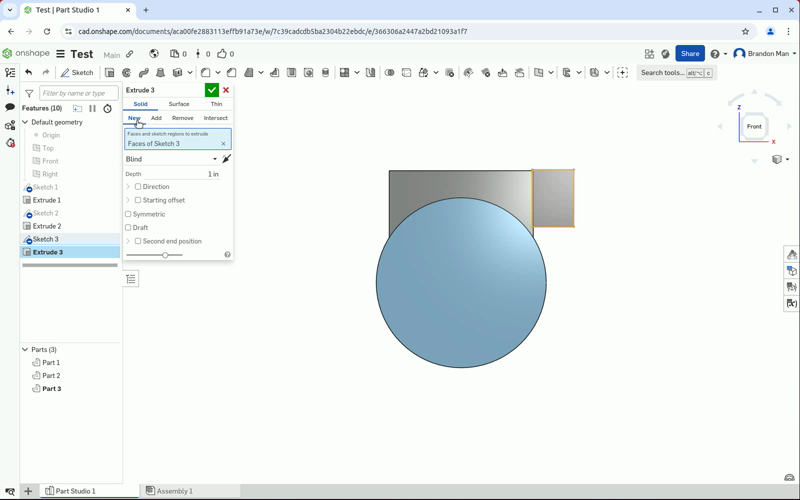
key(tab, 4)
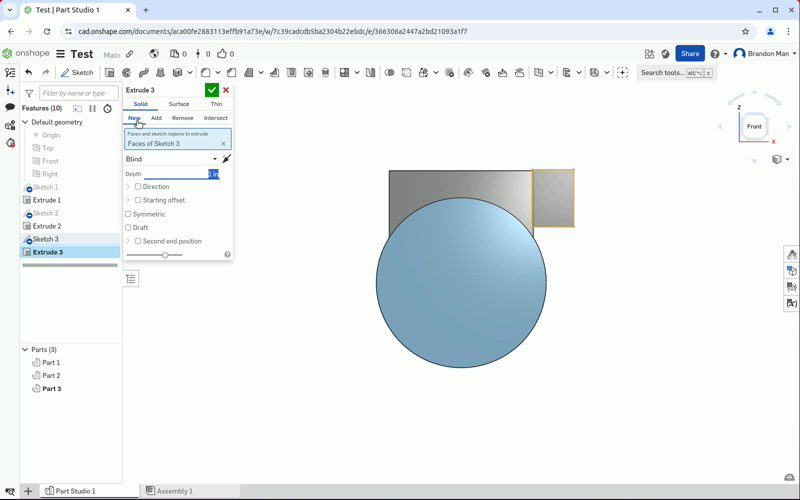
text(6.981)
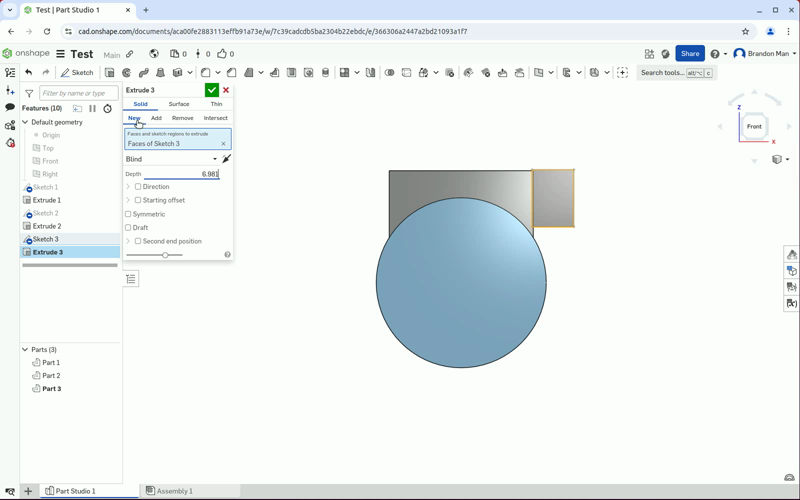
key(enter)
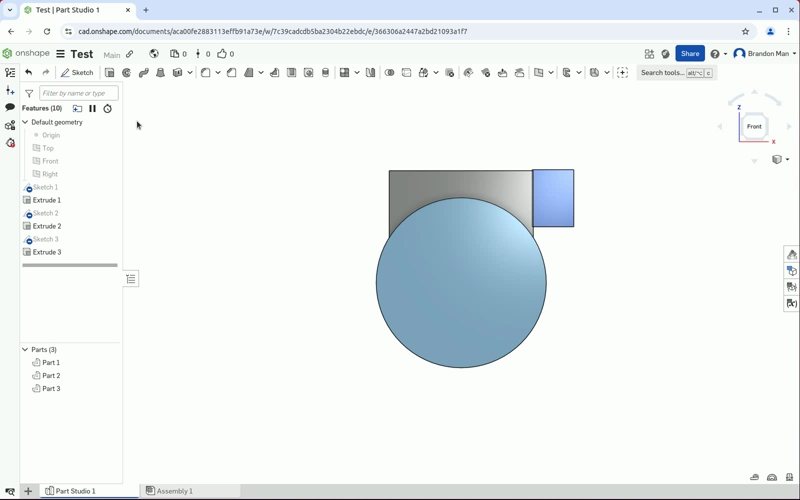
key(shift+h)
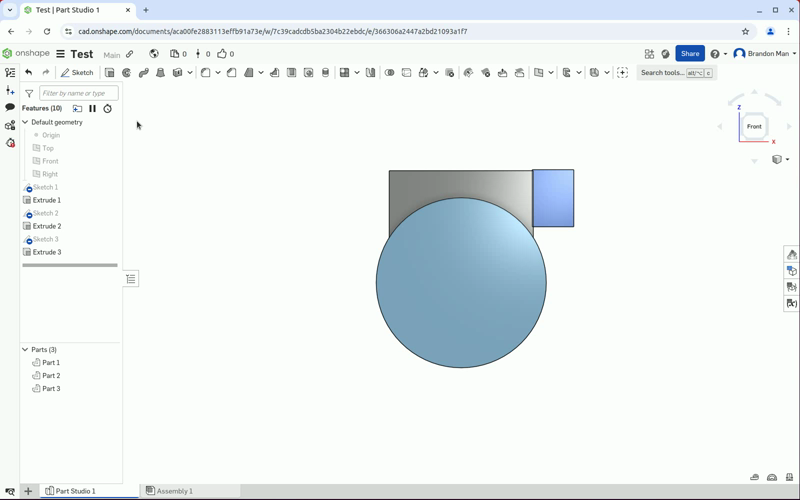
key(shift+h)
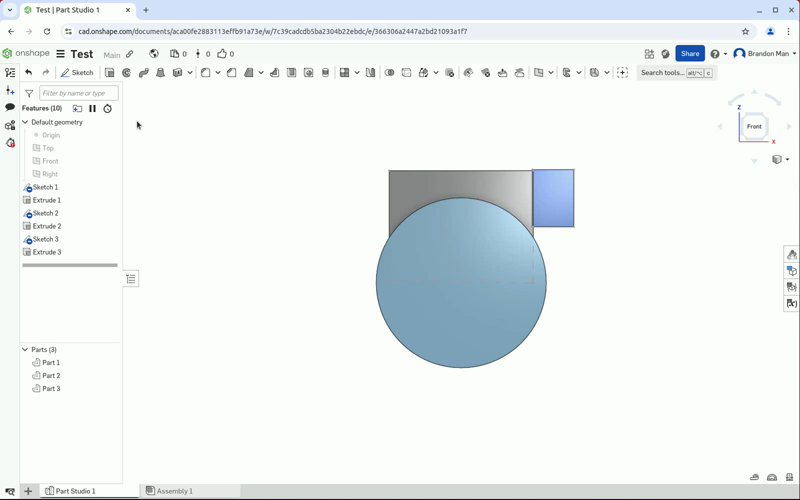
key(shift+7)
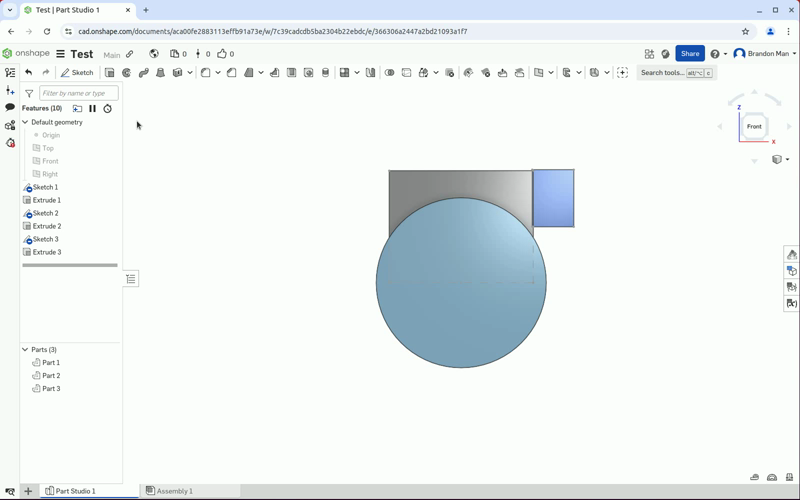
key(left, 2)
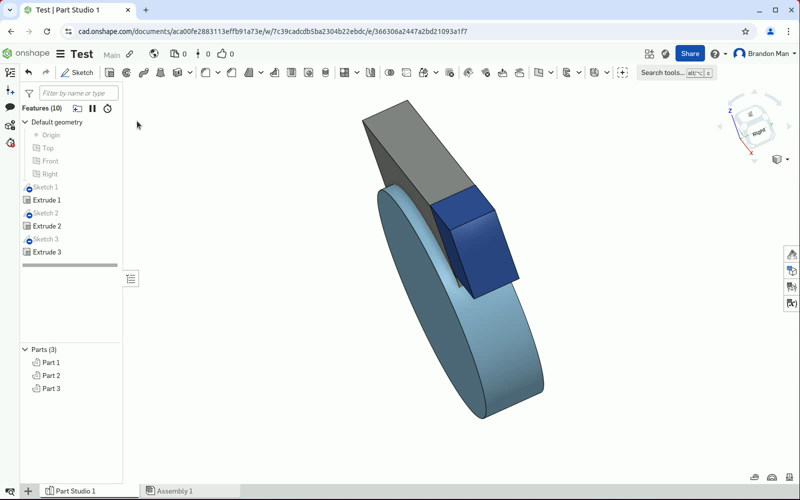
key(down, 2)
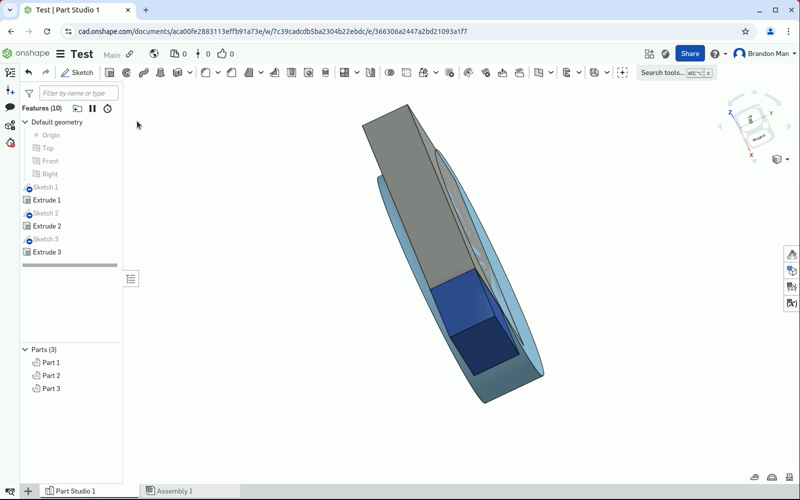
key(up, 2)
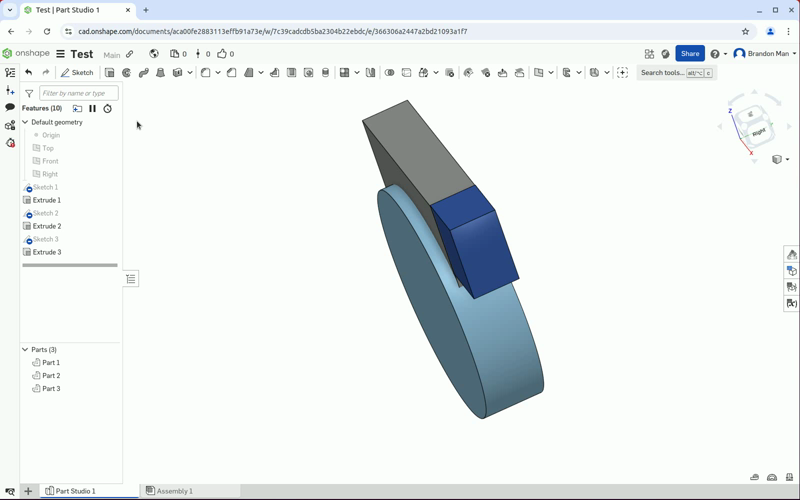
key(right, 2)
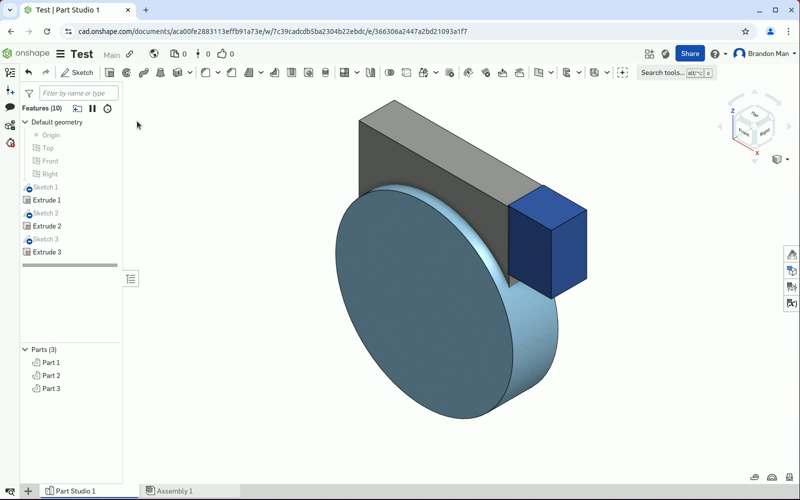
mouse_move(73, 189)
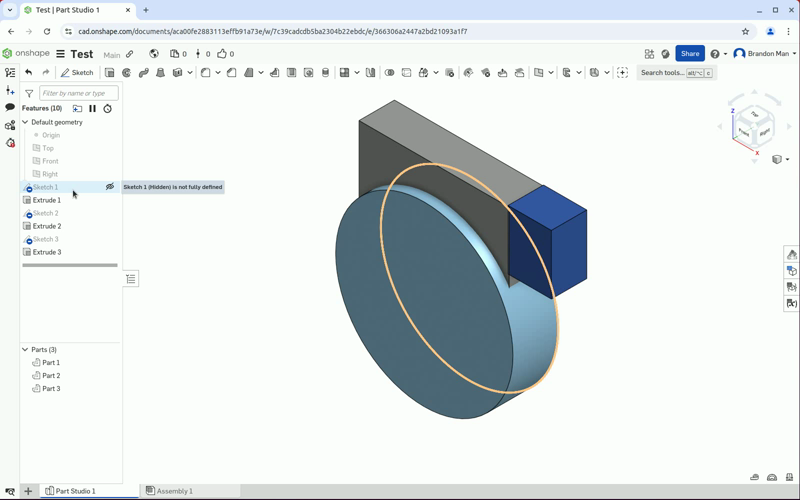
click(73, 189)